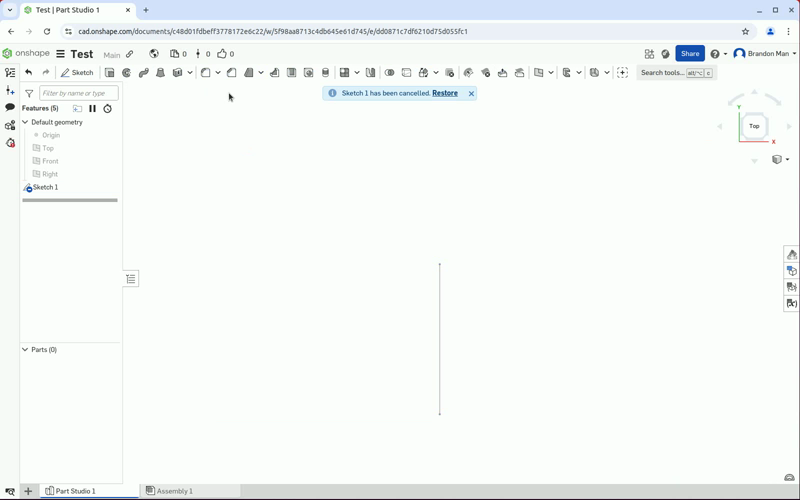
key(shift+h)
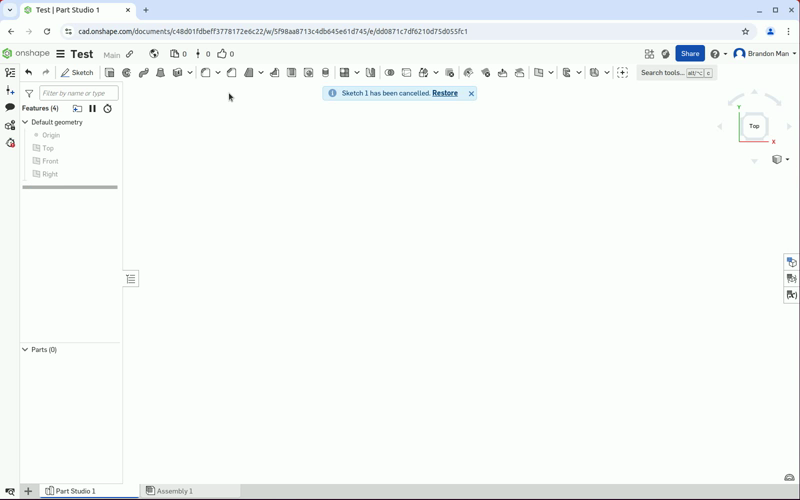
mouse_move(73, 352)
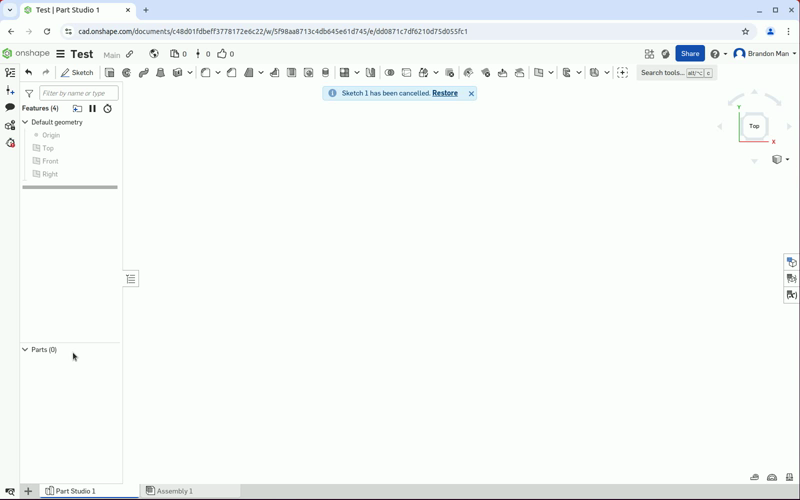
key(y)
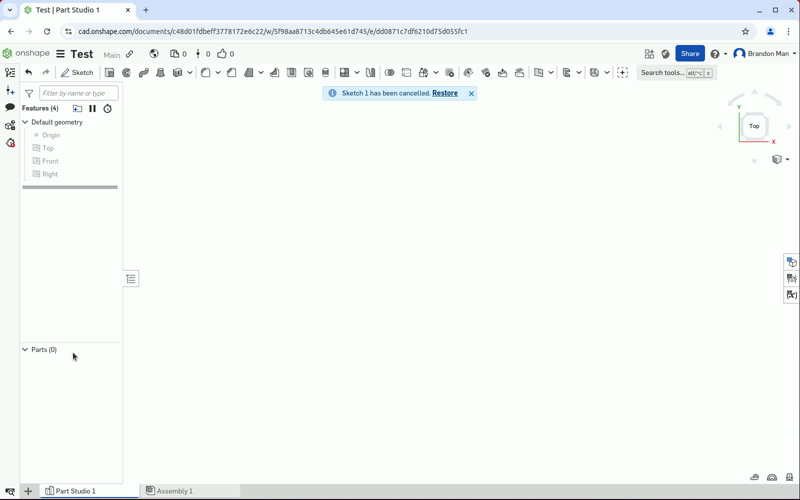
key(shift+p)
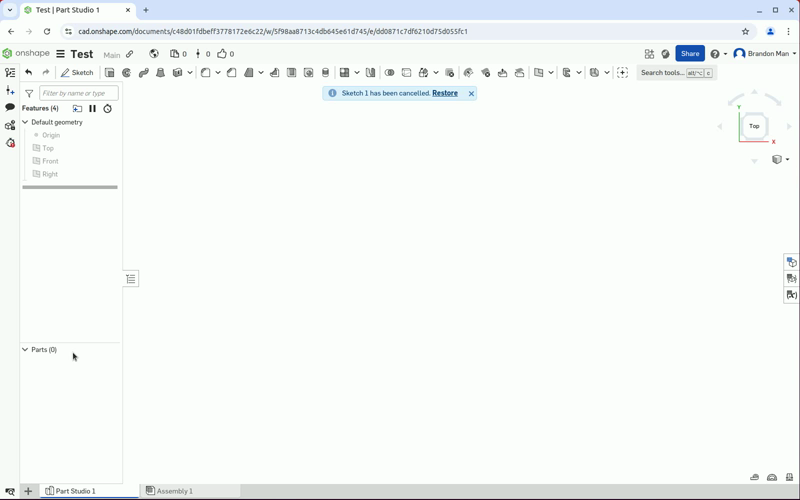
key(space)
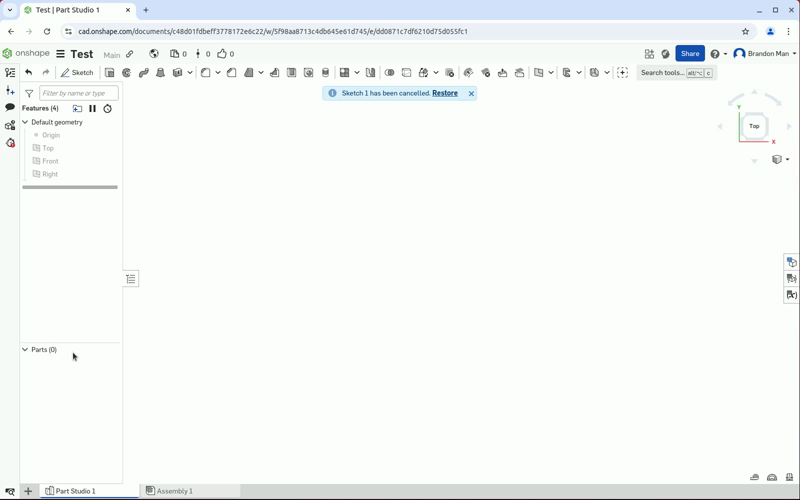
key_down(shift)
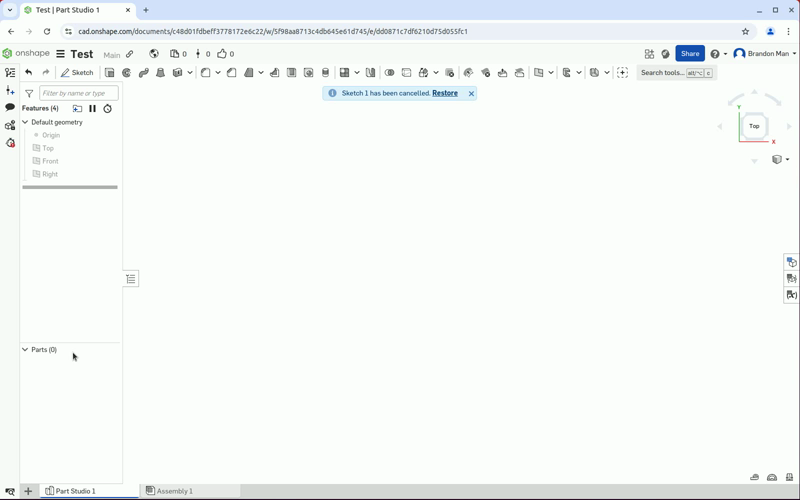
key(up)
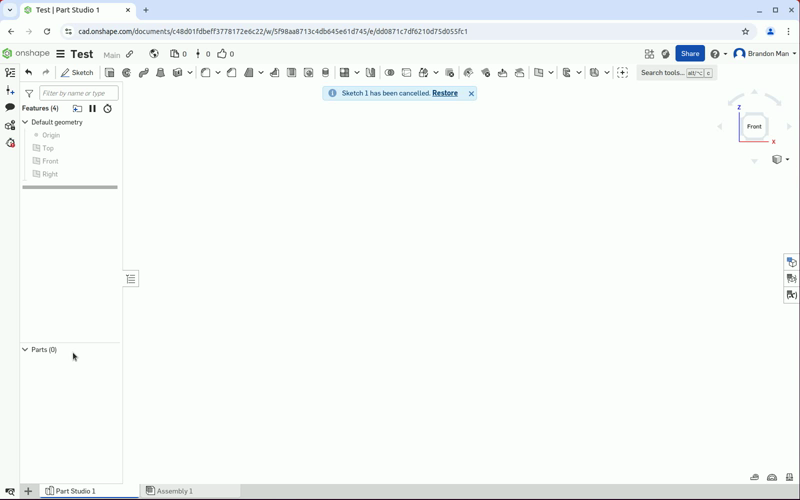
key_up(shift)
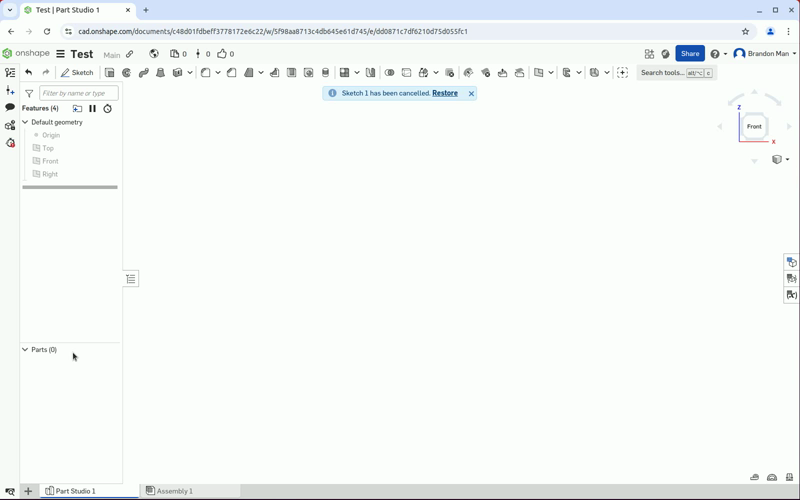
mouse_move(73, 352)
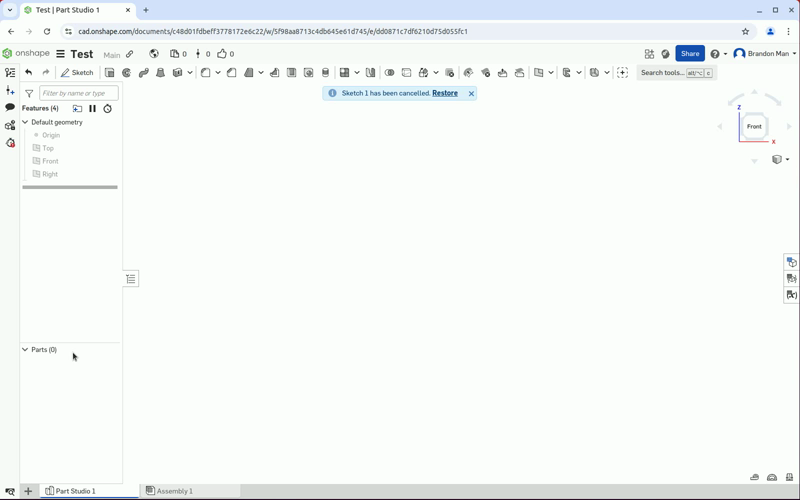
key(shift+y)
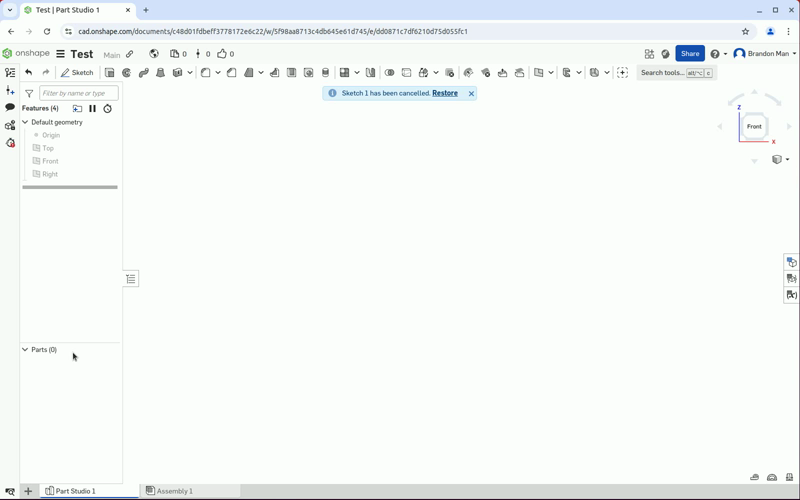
key(shift+s)
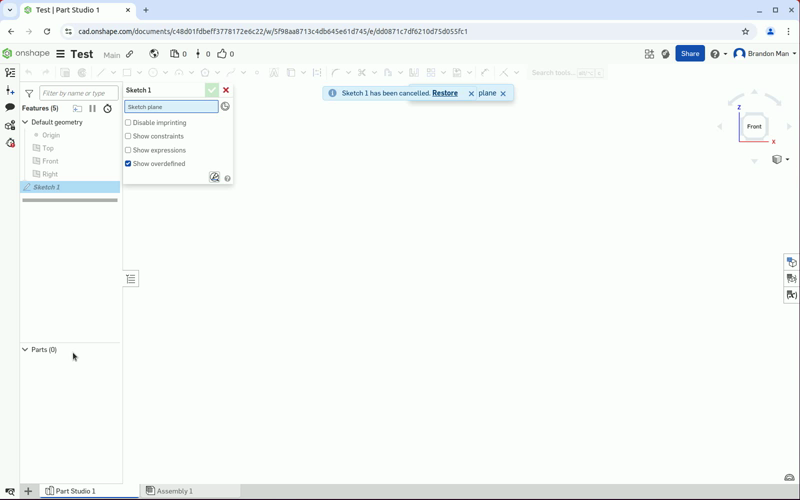
mouse_move(73, 163)
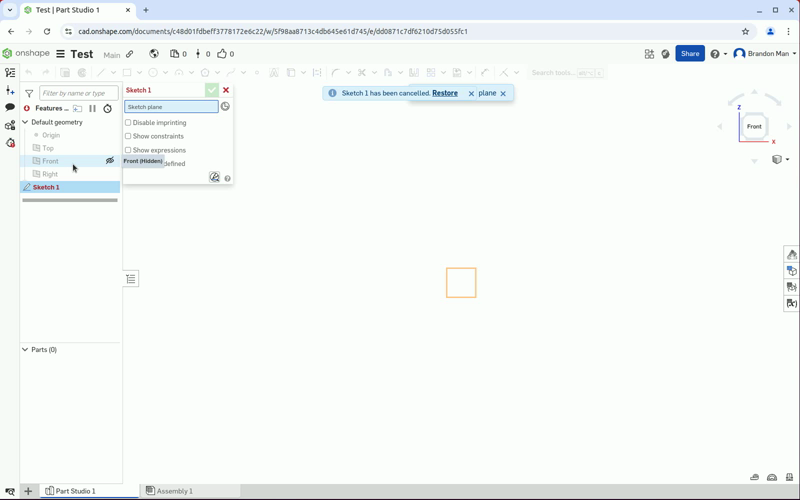
click(73, 163)
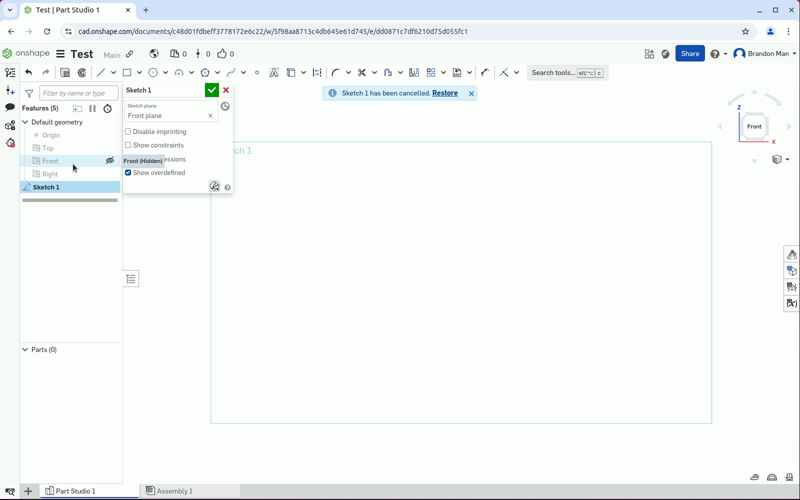
mouse_move(73, 352)
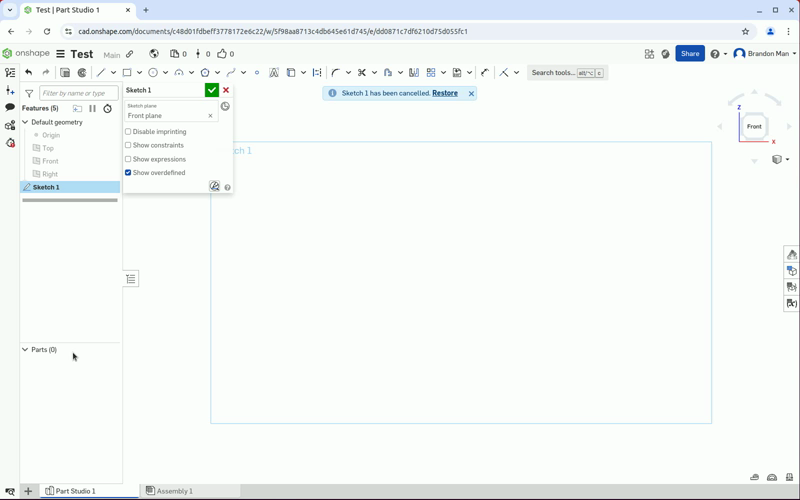
key(y)
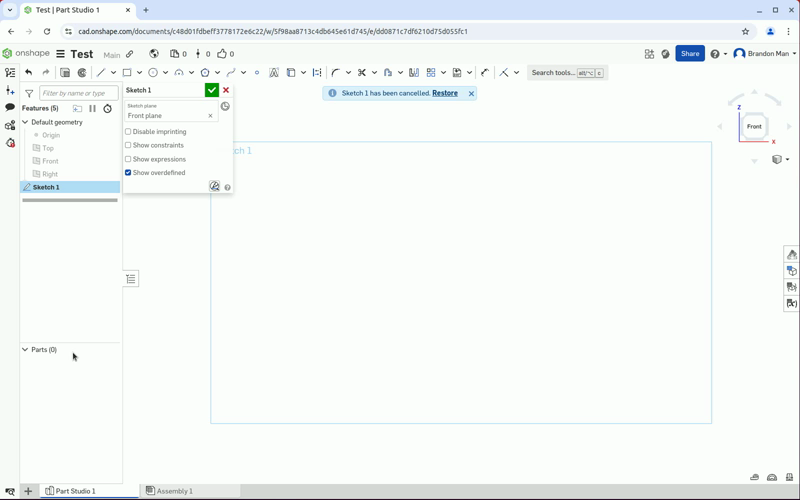
key(c)
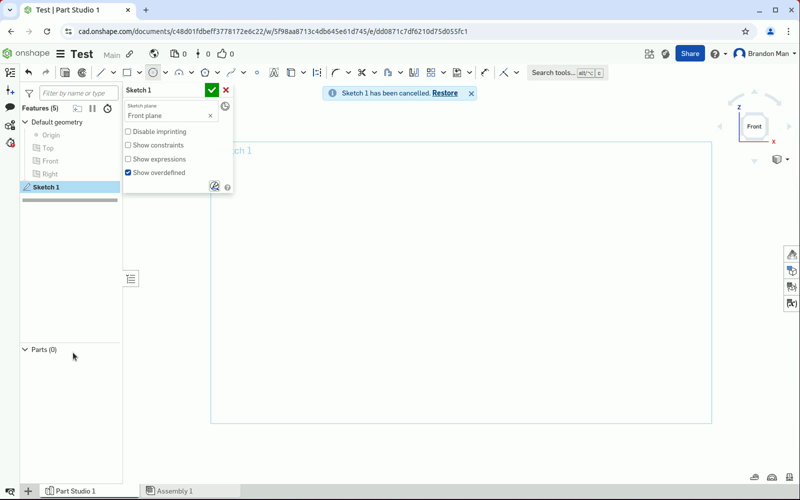
key_down(shift)
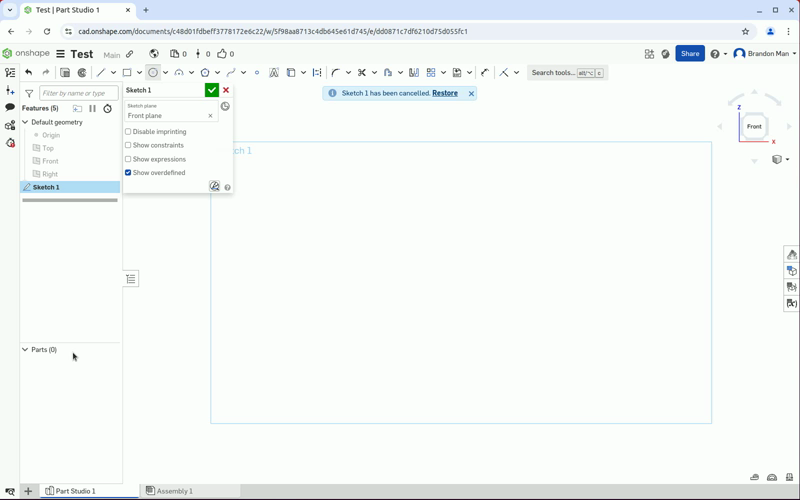
mouse_move(461, 282)
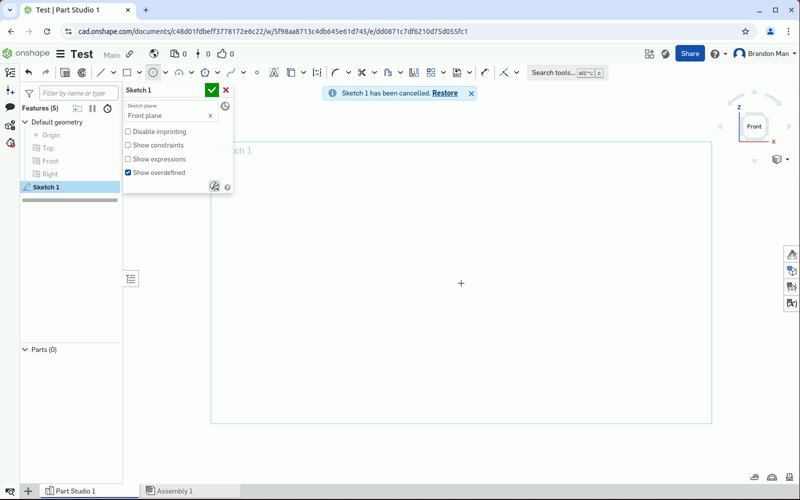
click(461, 282)
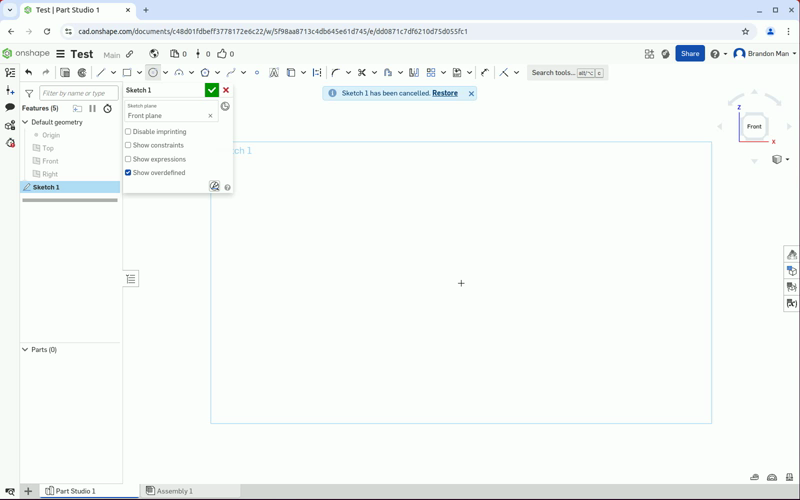
key_up(shift)
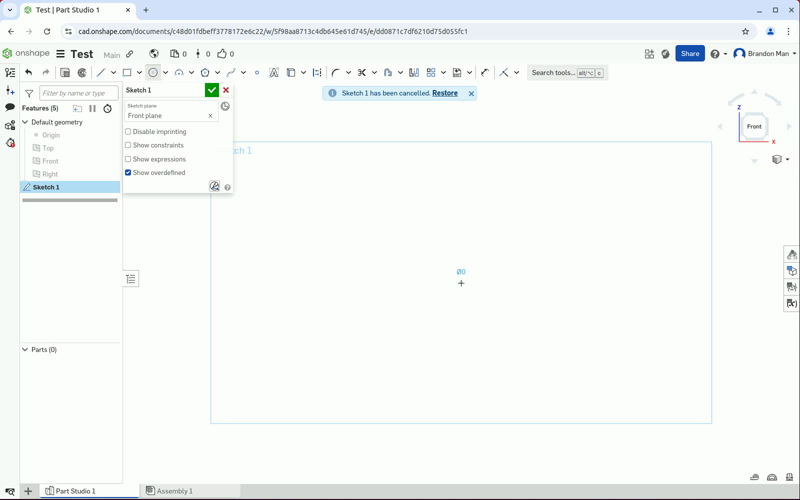
mouse_move(574, 282)
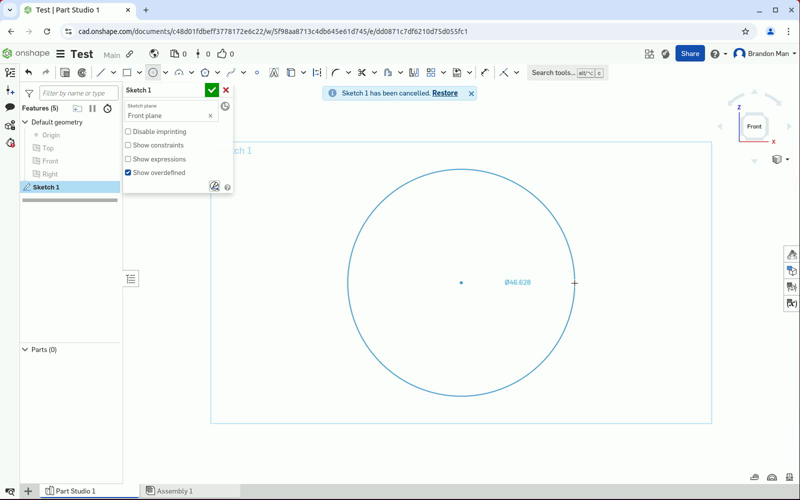
click(574, 282)
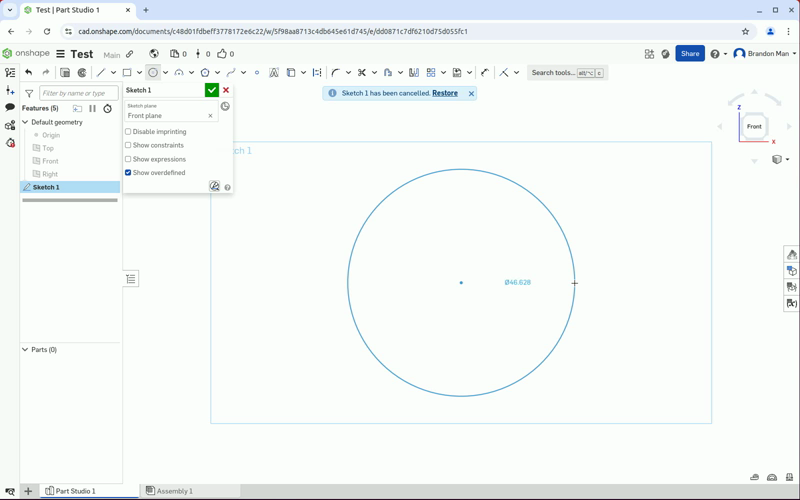
key(esc)
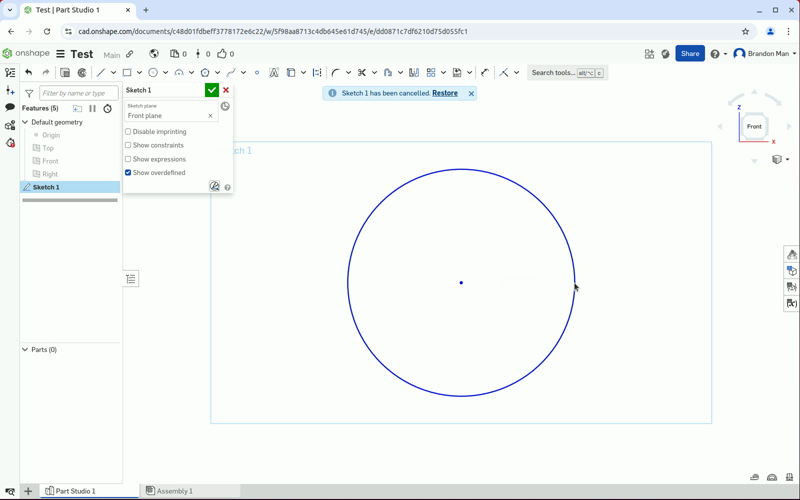
mouse_move(425, 290)
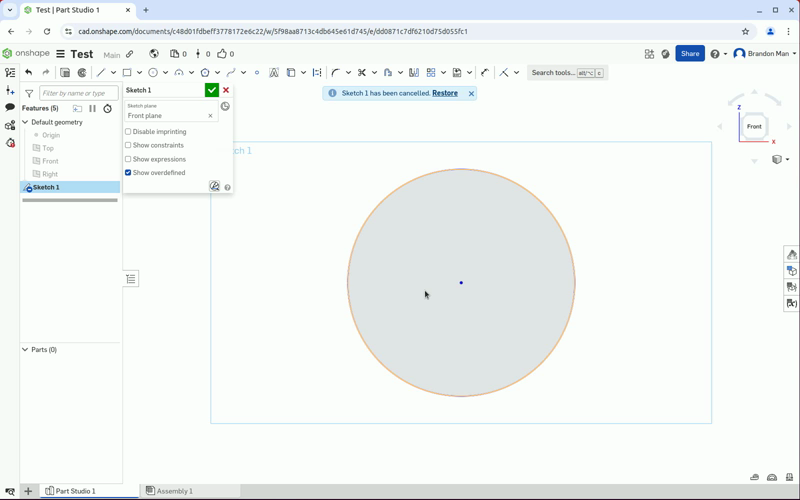
click(425, 290)
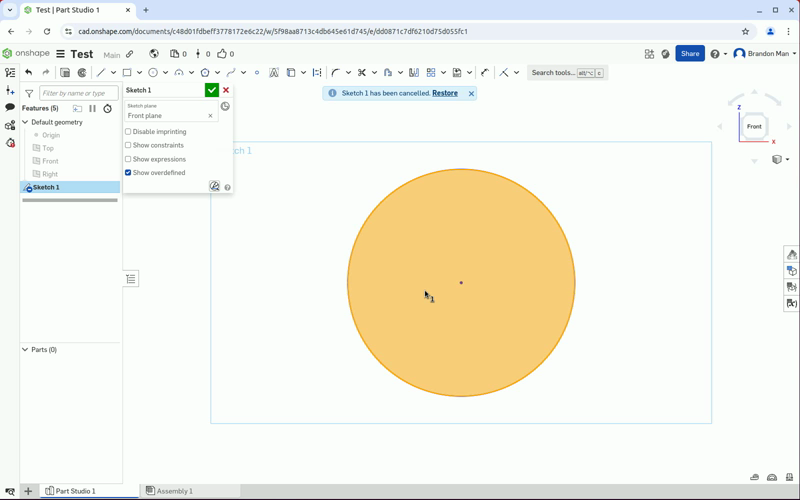
mouse_move(73, 352)
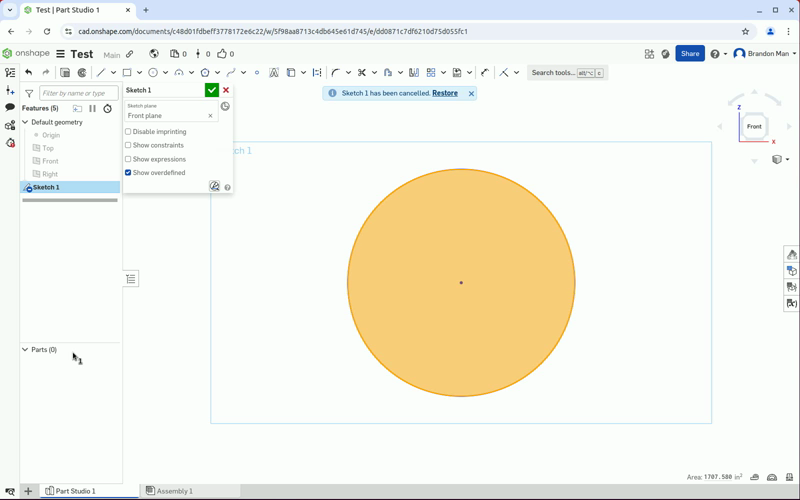
key(shift+y)
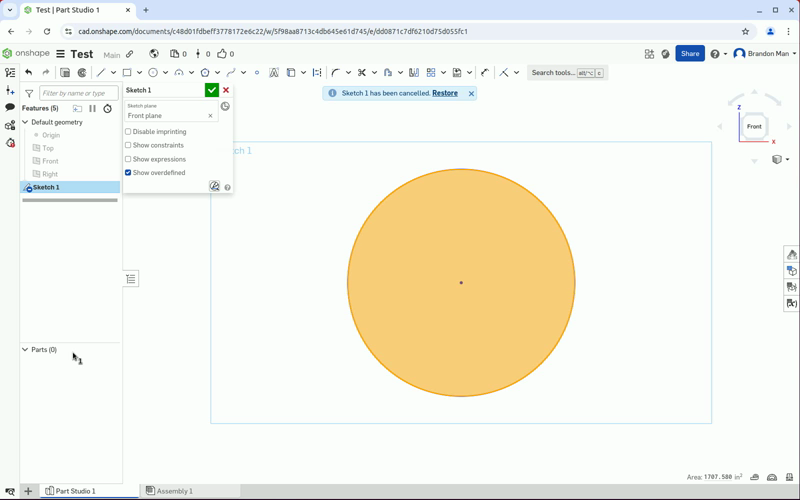
key(shift+e)
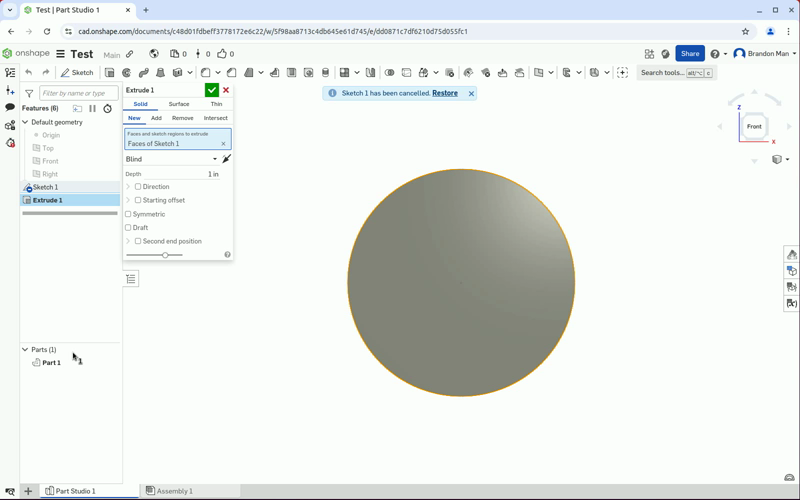
mouse_move(143, 106)
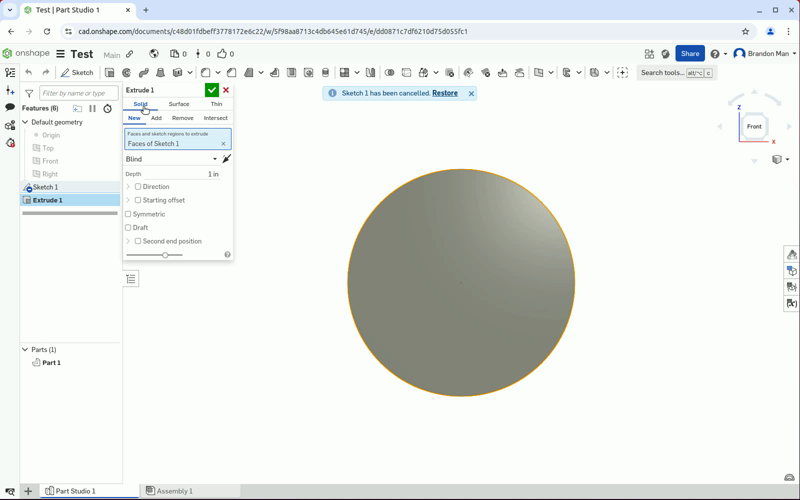
click(143, 106)
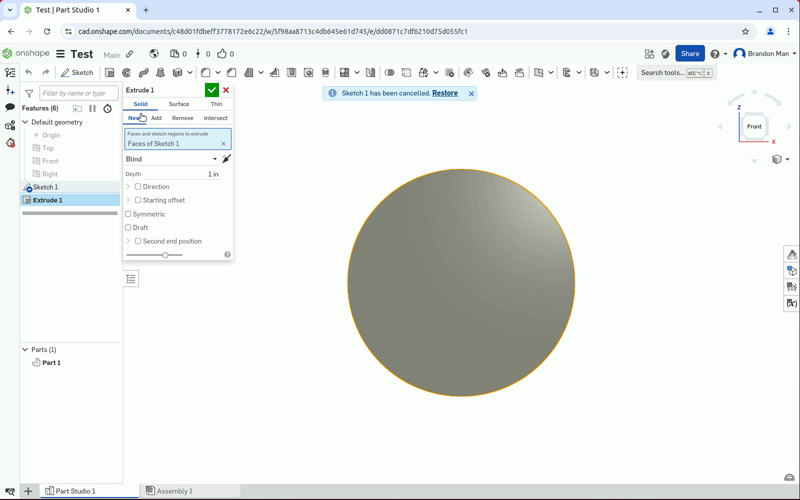
mouse_move(137, 120)
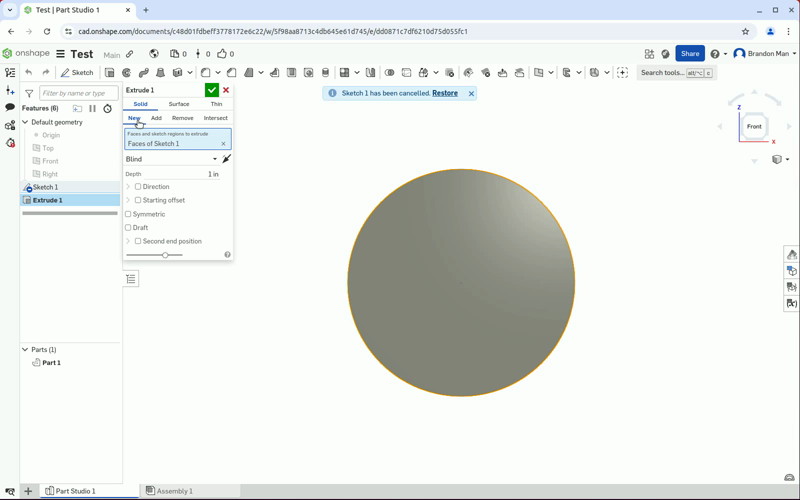
click(137, 120)
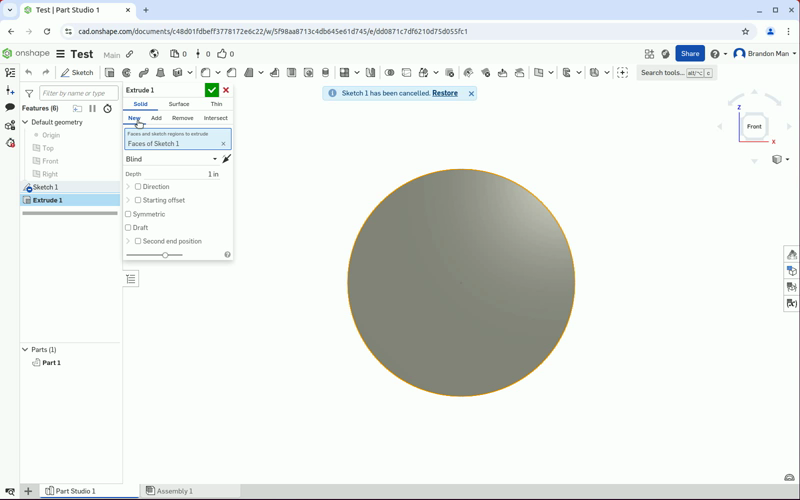
key(tab, 4)
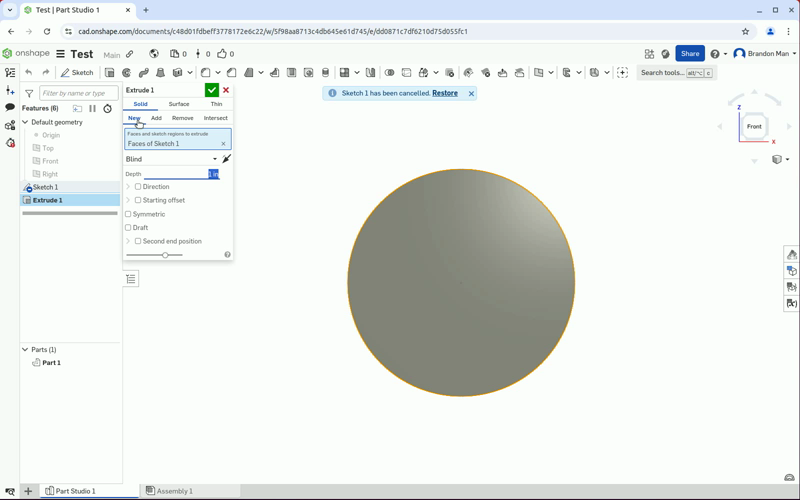
text(9.147)
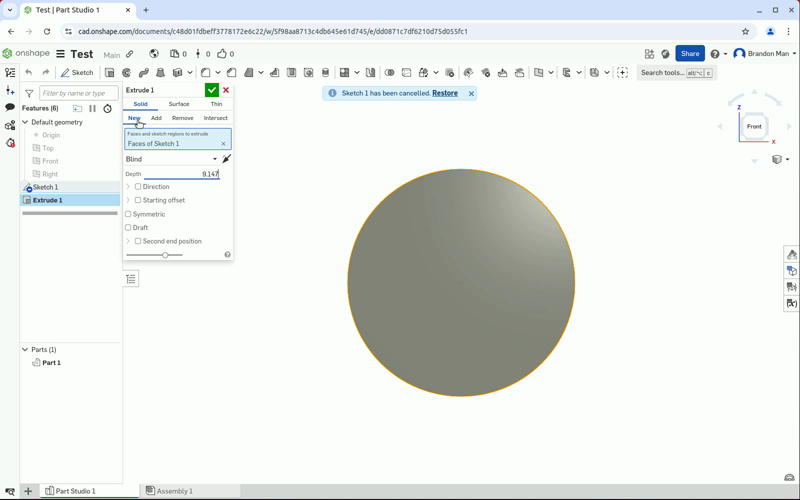
key(enter)
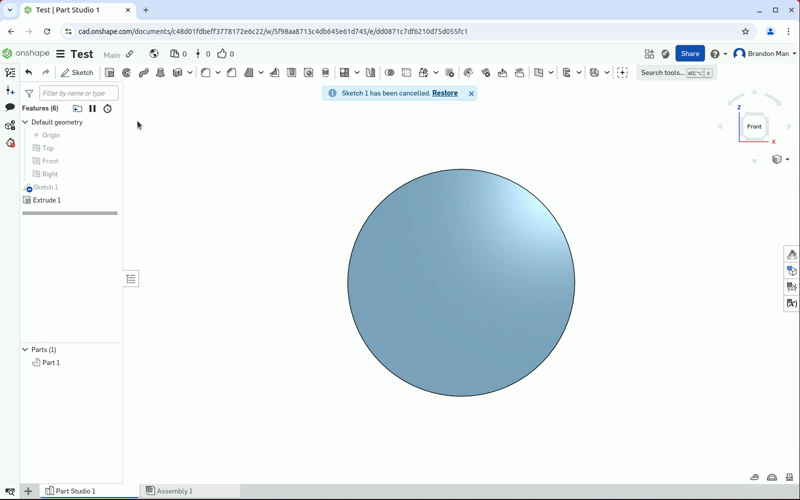
key(shift+h)
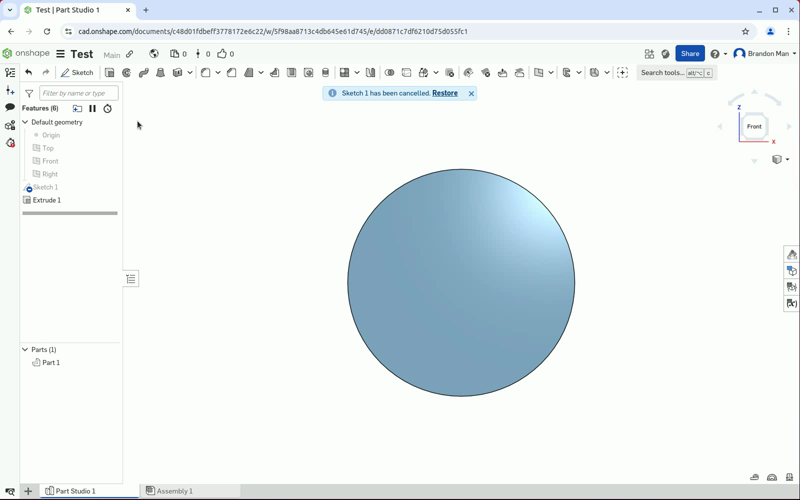
key(shift+h)
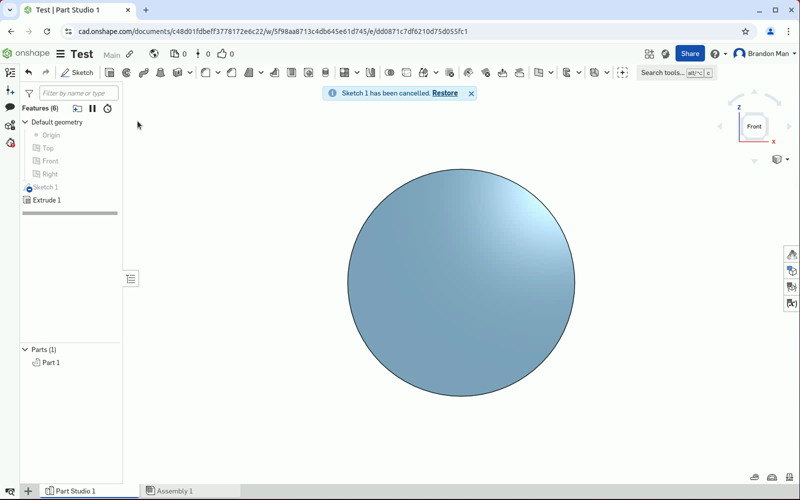
mouse_move(73, 189)
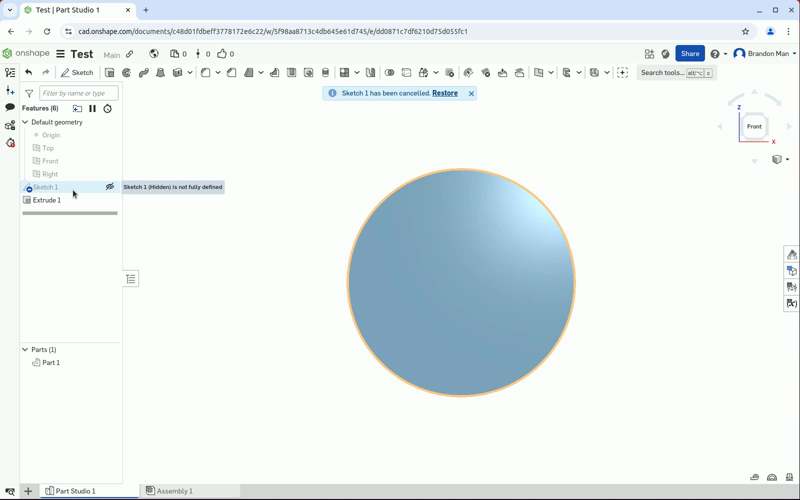
click(73, 189)
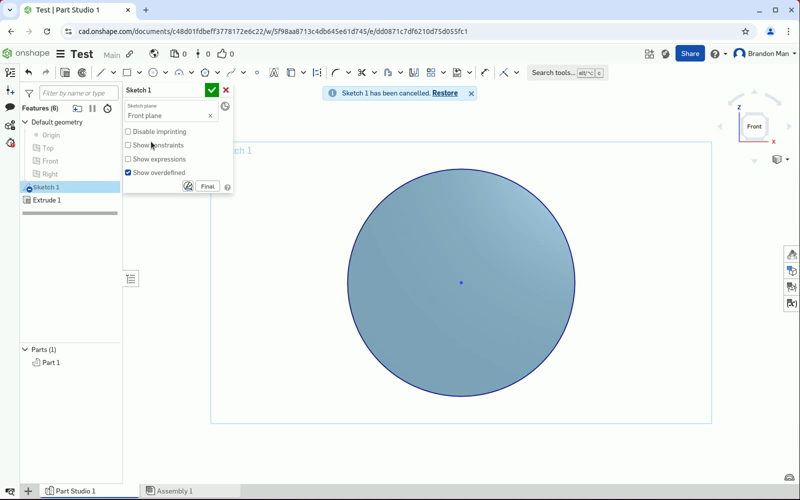
mouse_move(229, 92)
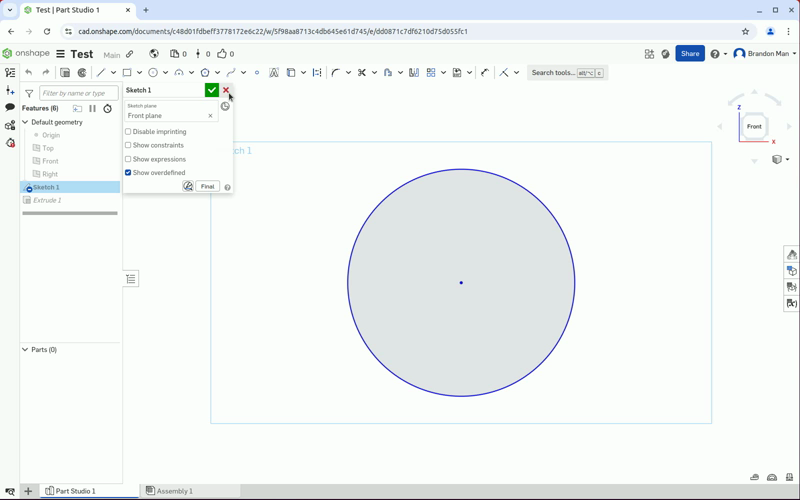
click(229, 92)
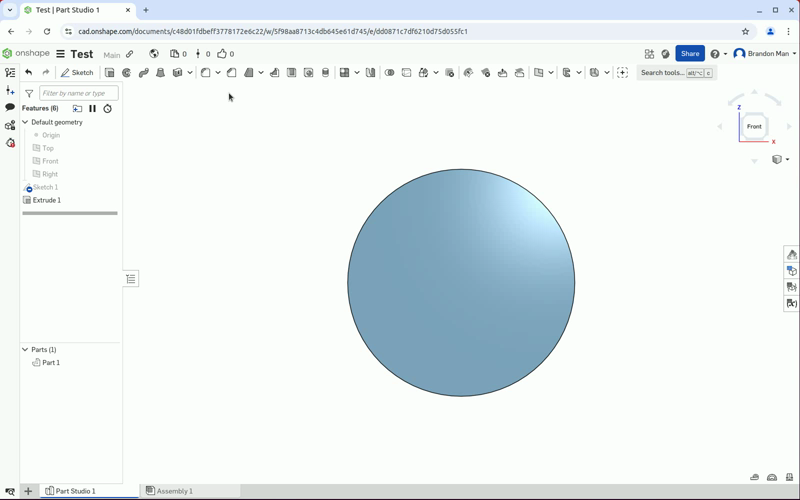
mouse_move(541, 75)
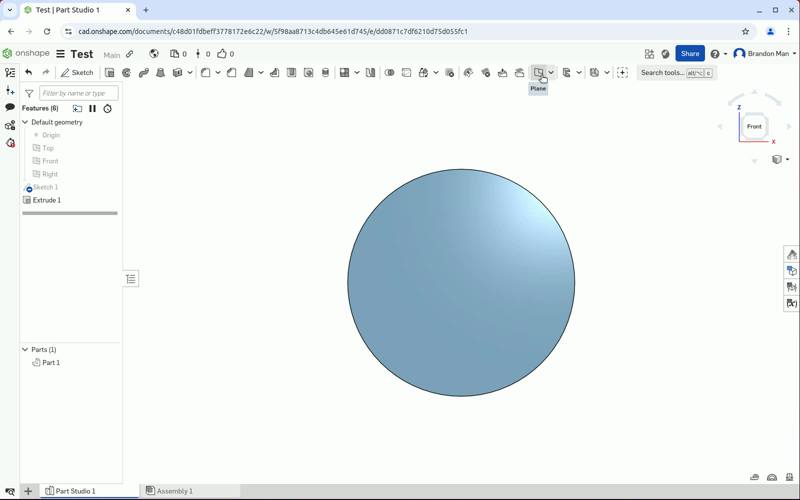
click(541, 75)
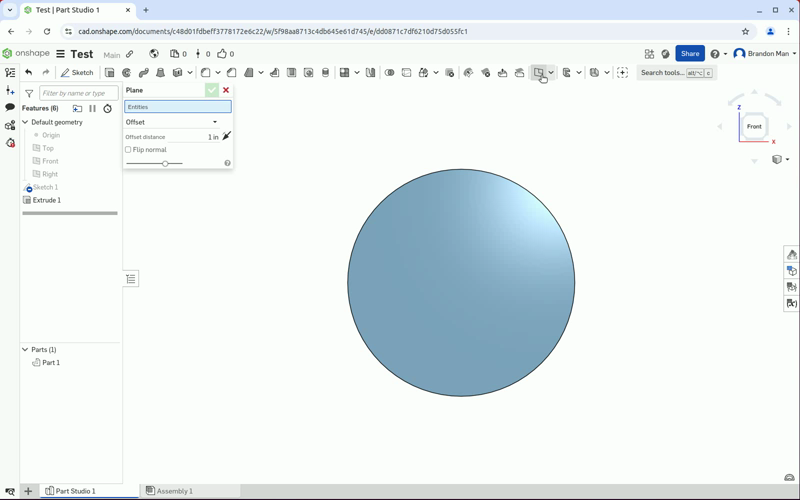
mouse_move(73, 163)
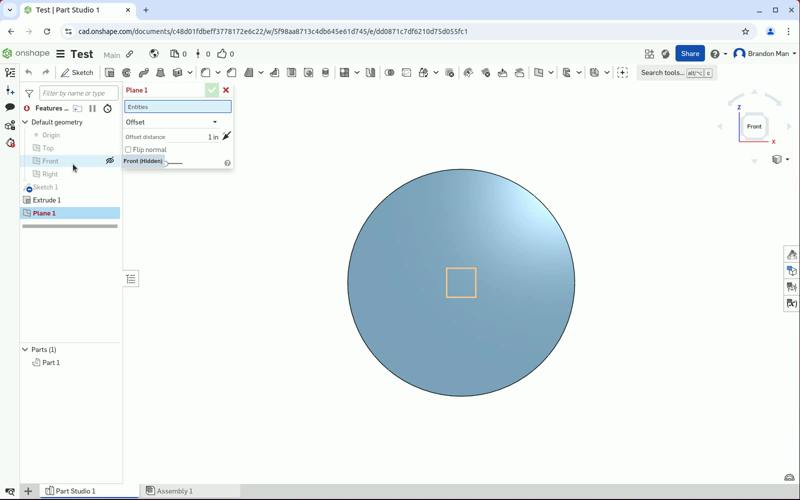
click(73, 163)
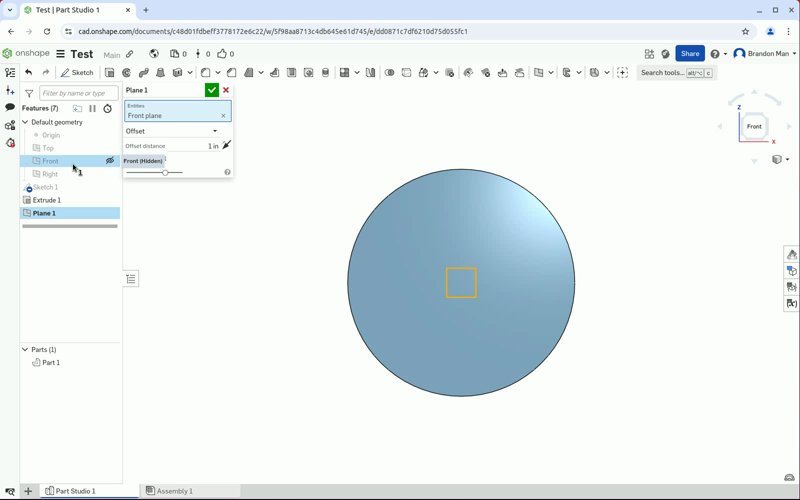
key(tab, 2)
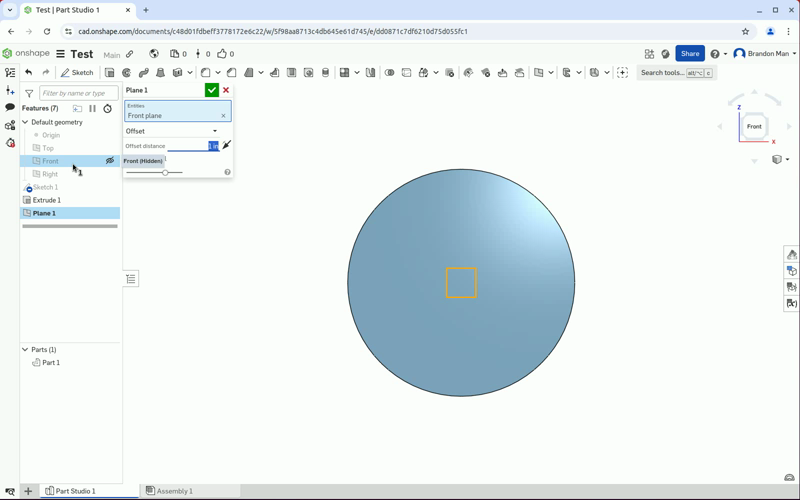
text(9.151)
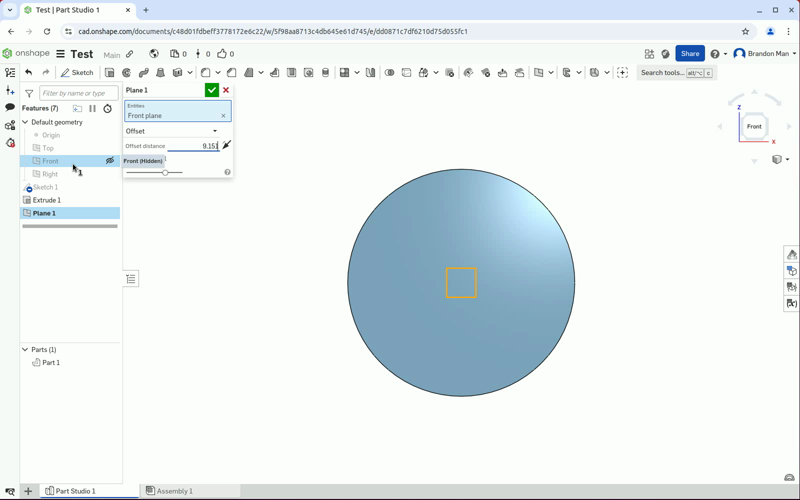
key(enter, 2)
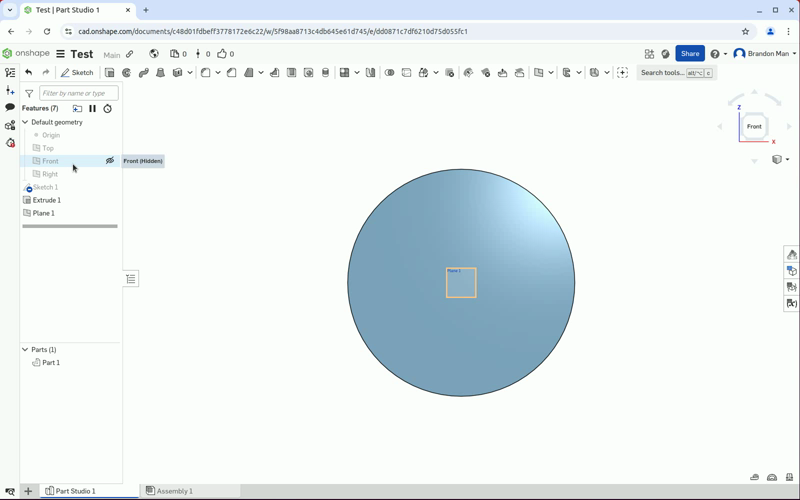
key(shift+s)
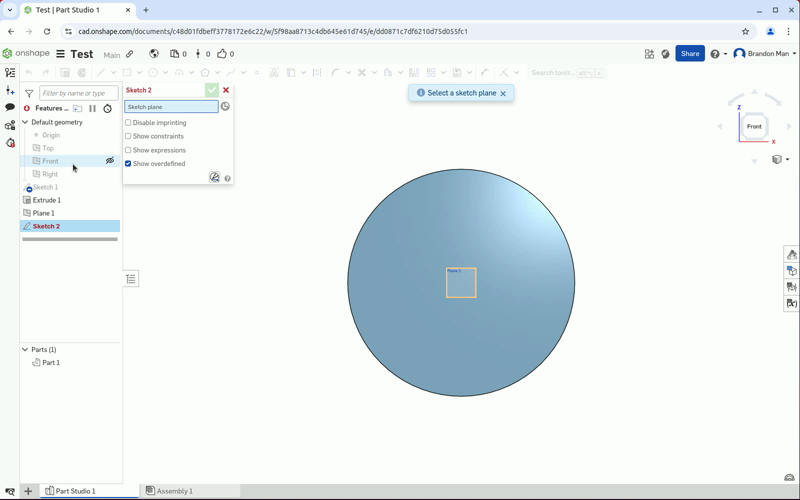
mouse_move(73, 215)
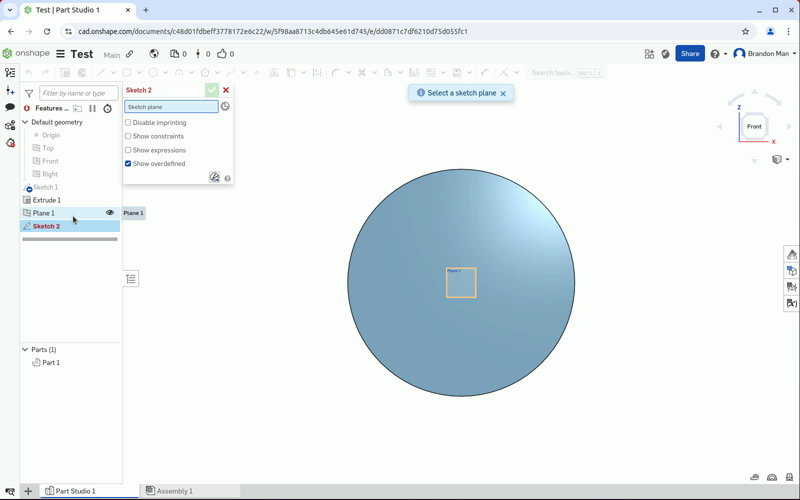
click(73, 215)
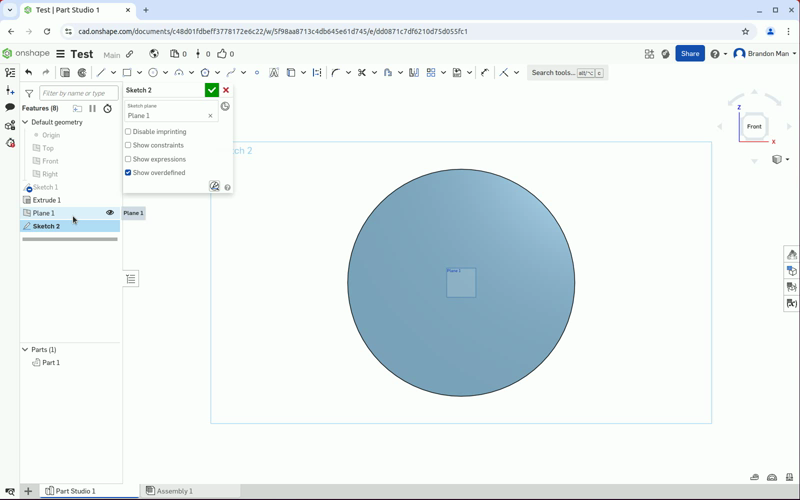
mouse_move(73, 352)
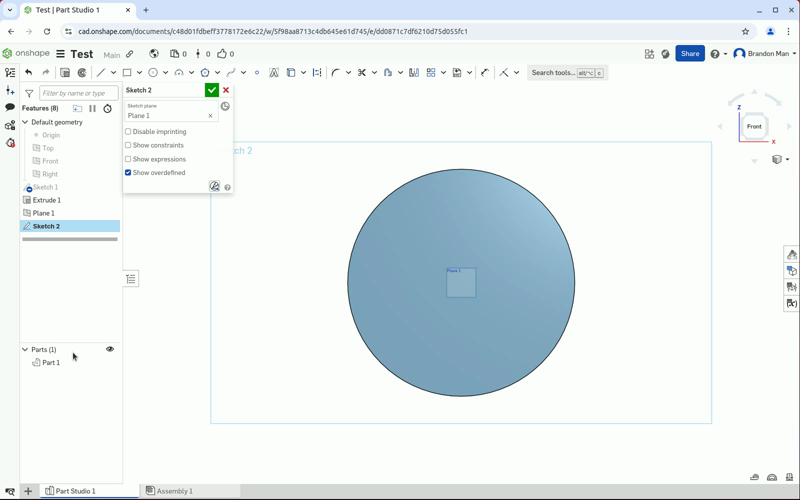
key(y)
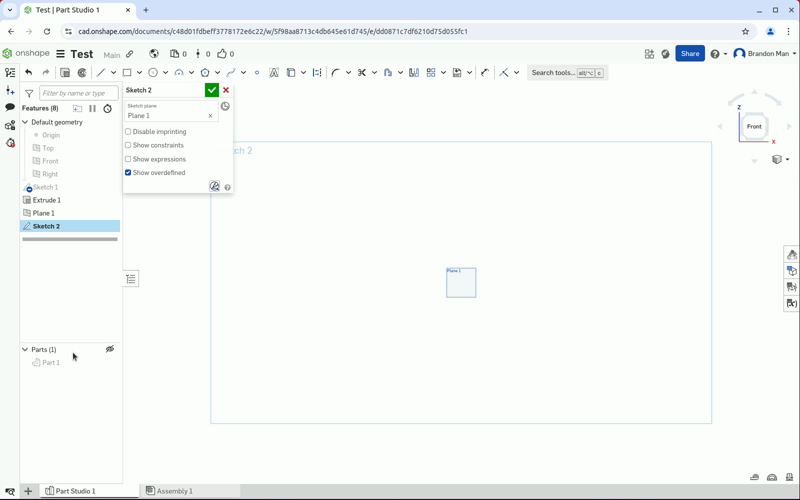
key(a)
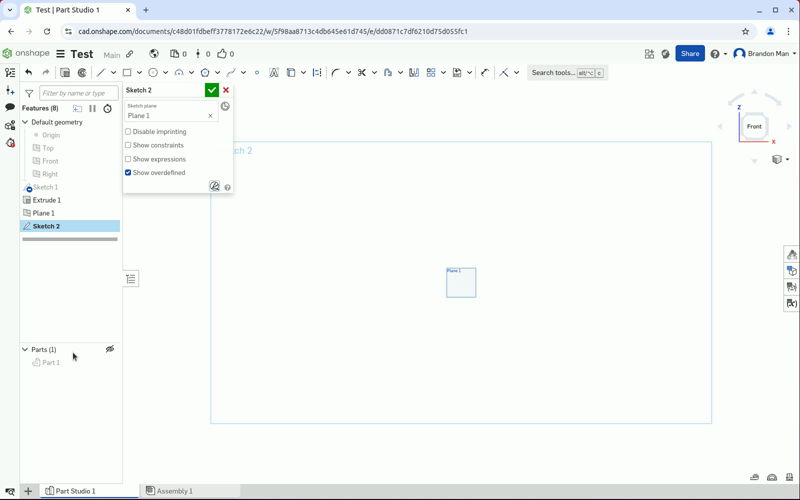
key_down(shift)
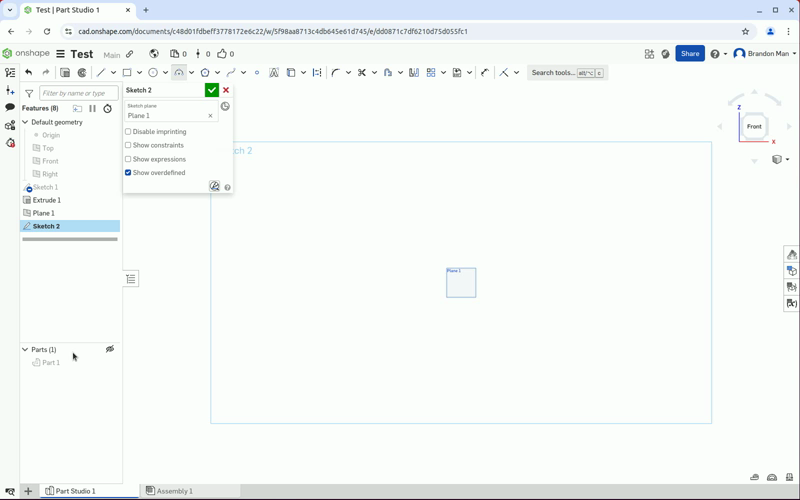
mouse_move(383, 251)
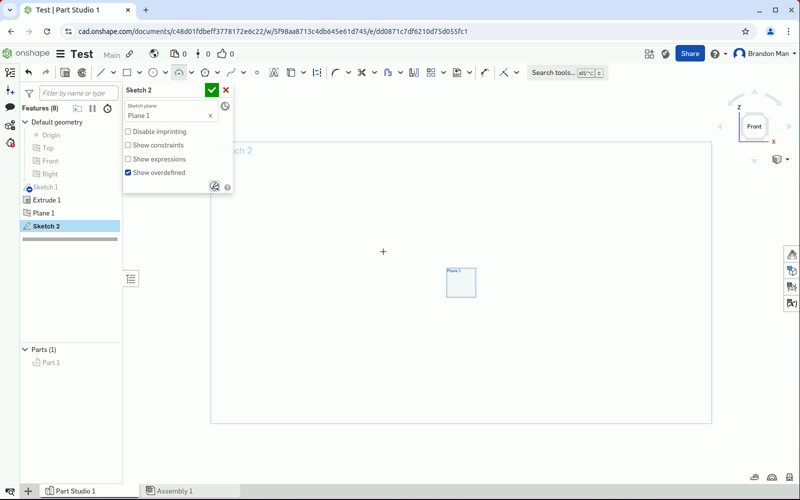
click(383, 251)
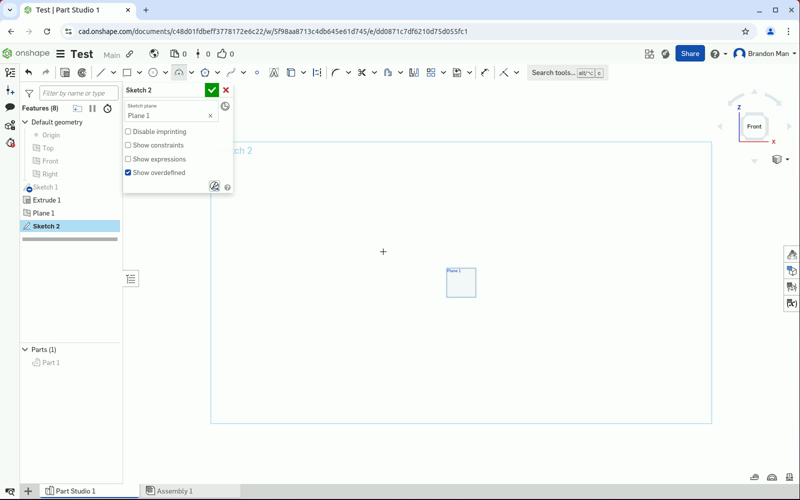
key_up(shift)
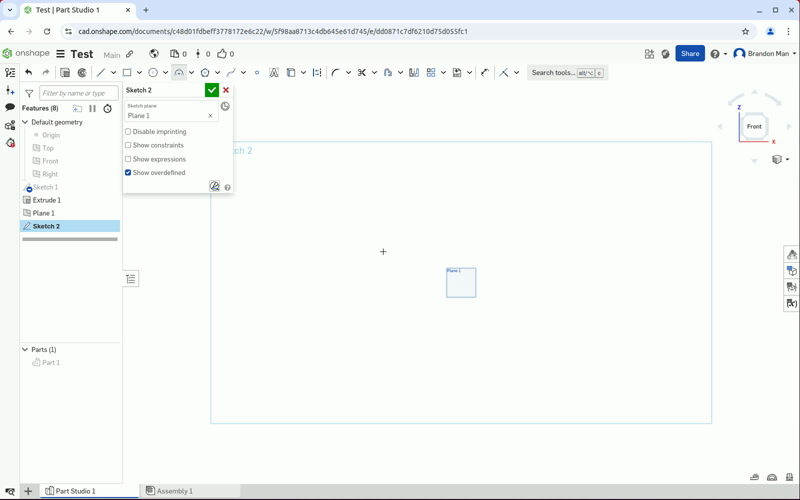
key_down(shift)
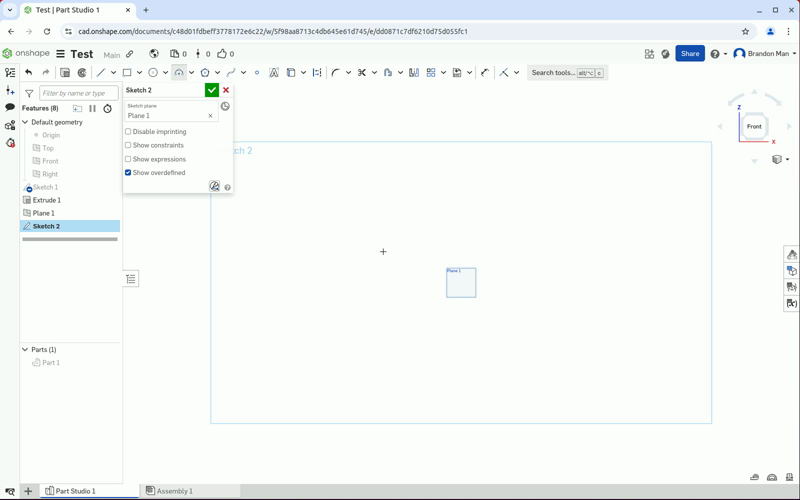
mouse_move(436, 243)
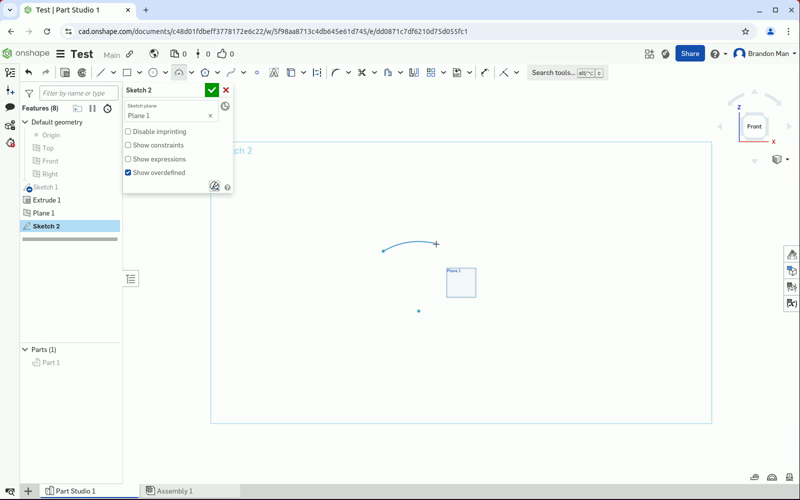
click(436, 243)
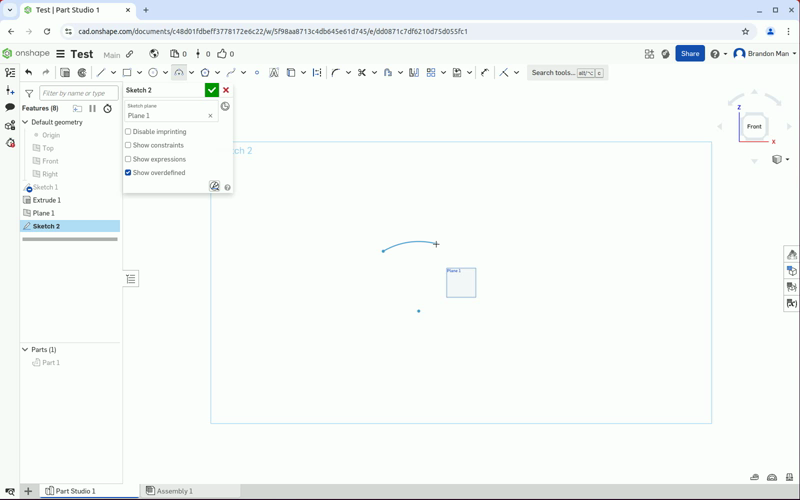
mouse_move(421, 327)
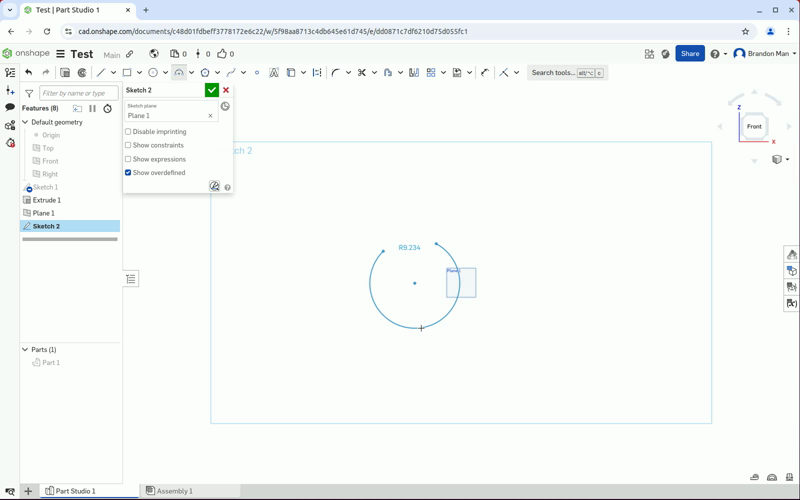
click(421, 327)
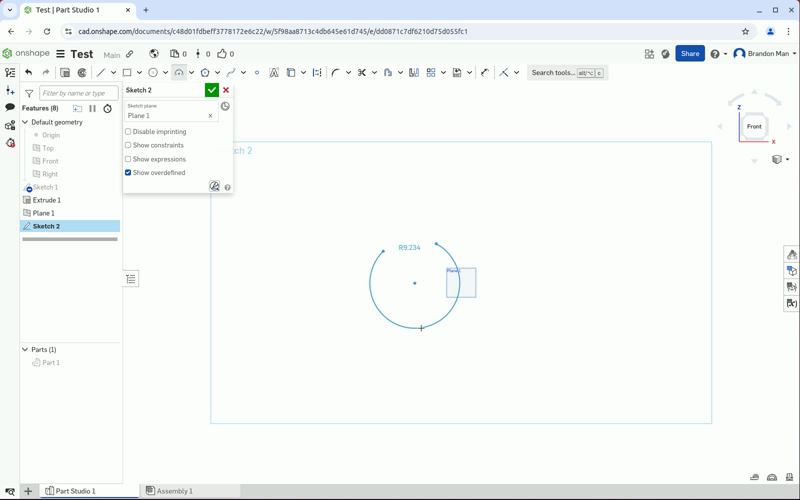
key_up(shift)
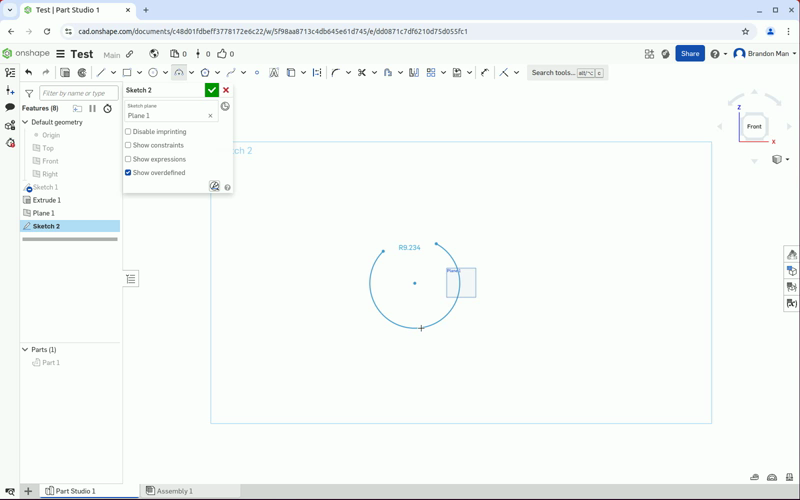
mouse_move(436, 243)
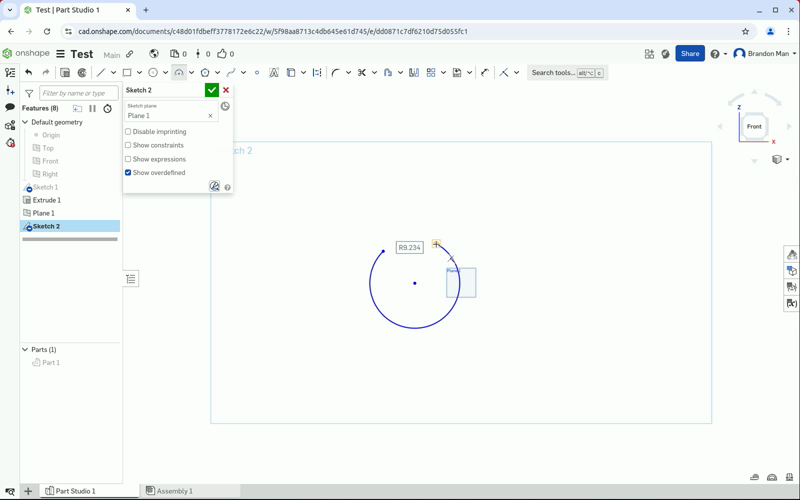
click(436, 243)
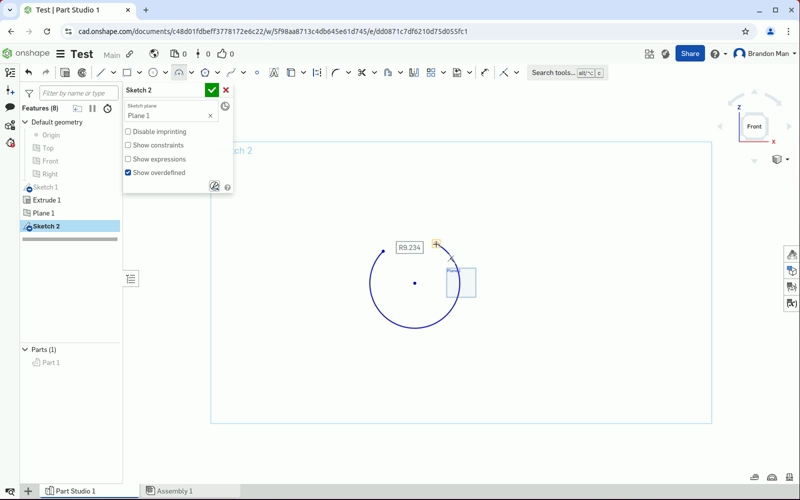
mouse_move(383, 251)
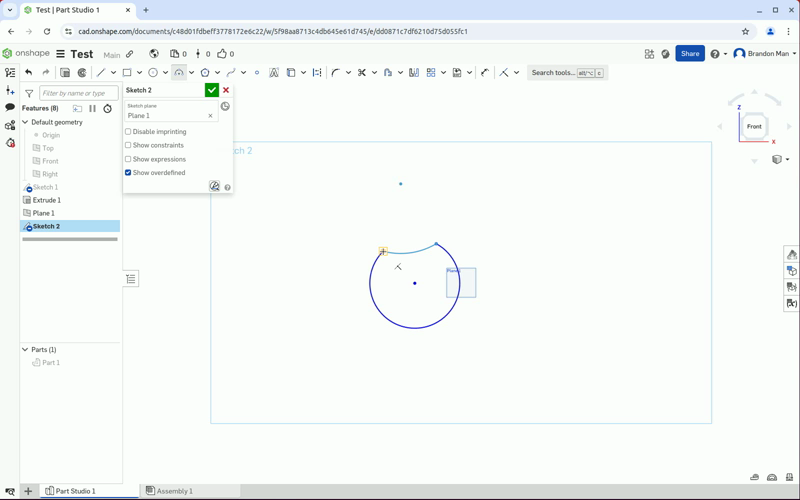
click(383, 251)
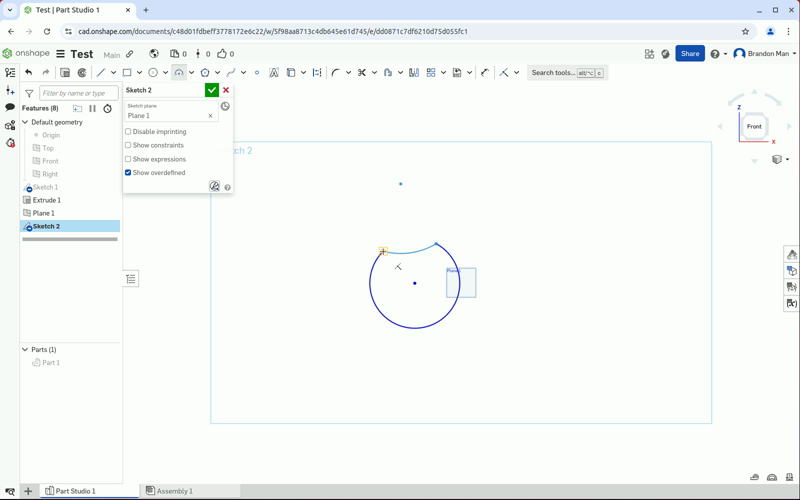
key_down(shift)
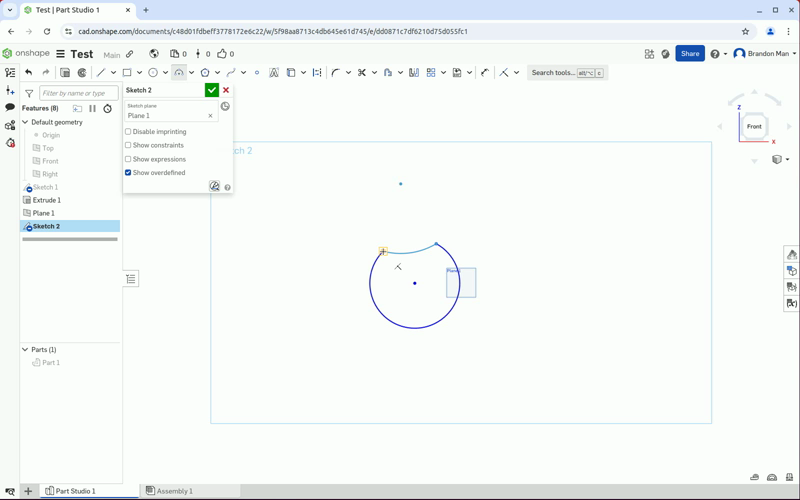
mouse_move(404, 210)
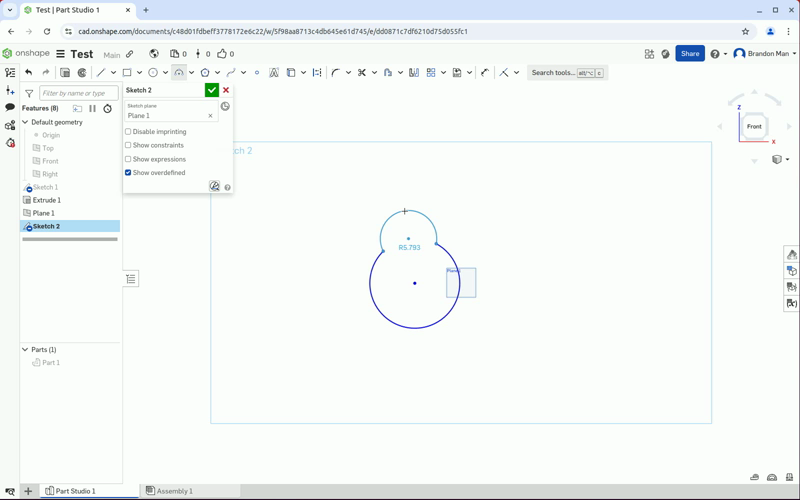
click(404, 210)
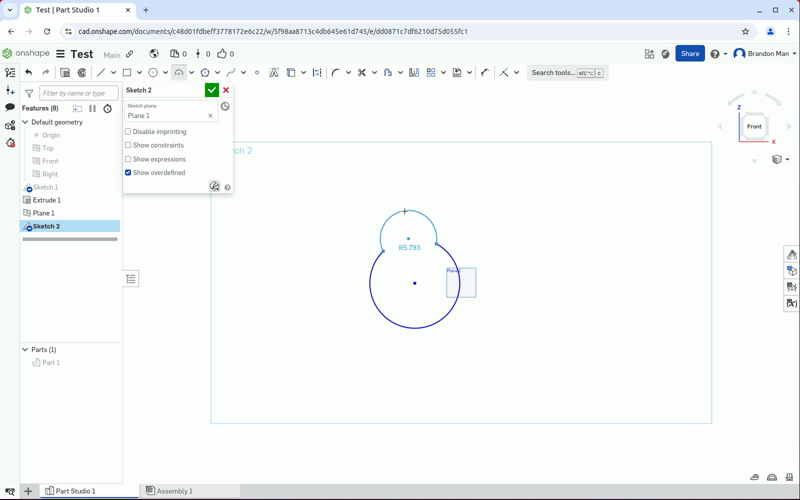
key_up(shift)
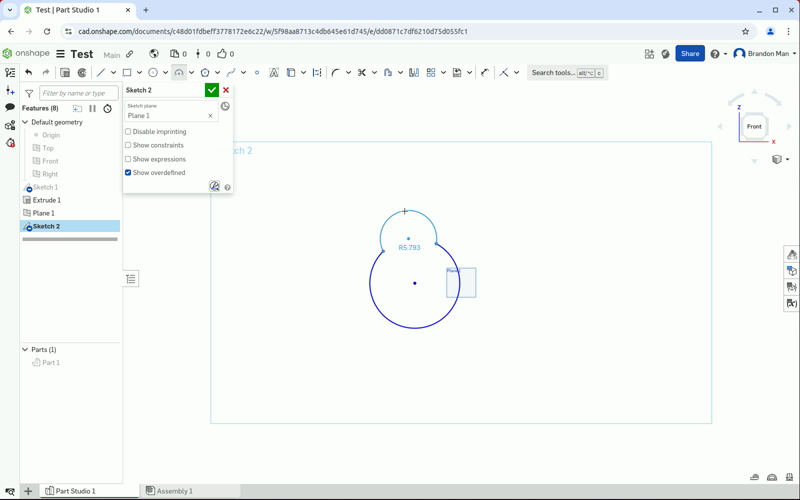
key(esc)
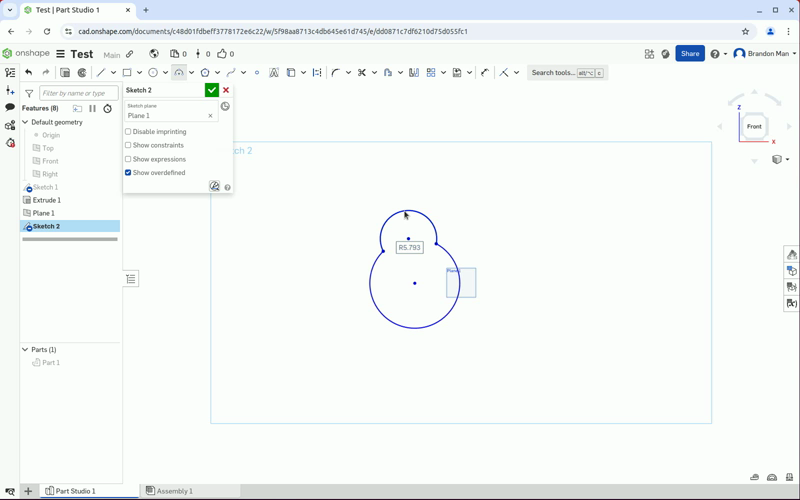
mouse_move(426, 252)
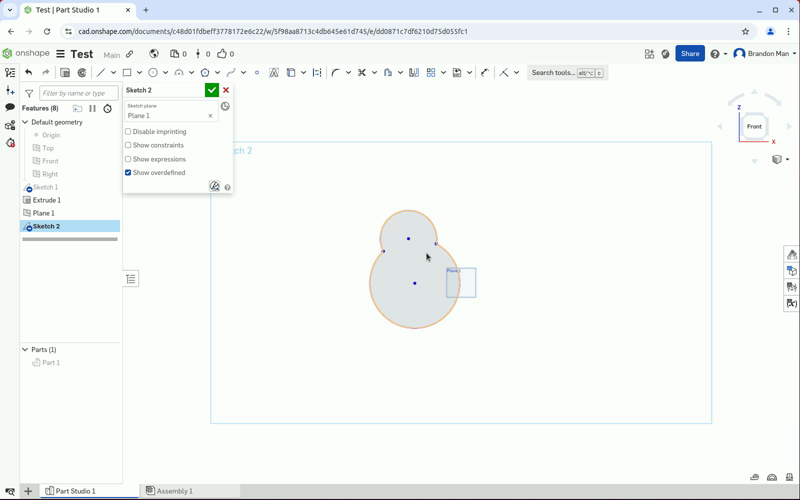
click(426, 252)
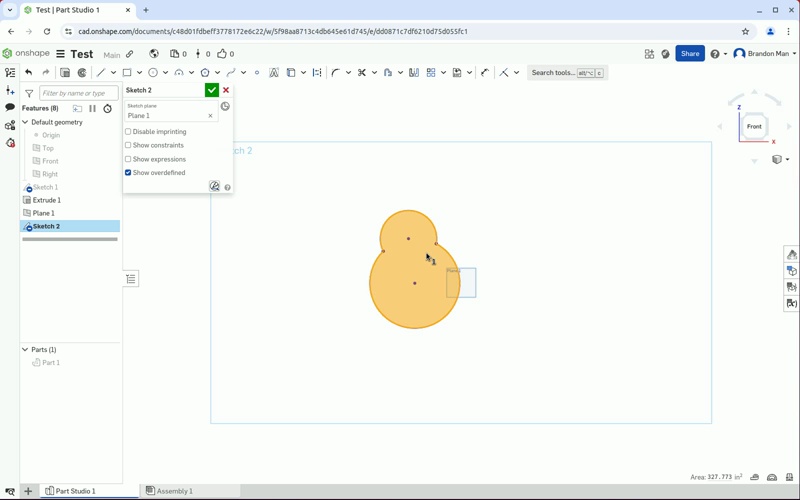
mouse_move(73, 352)
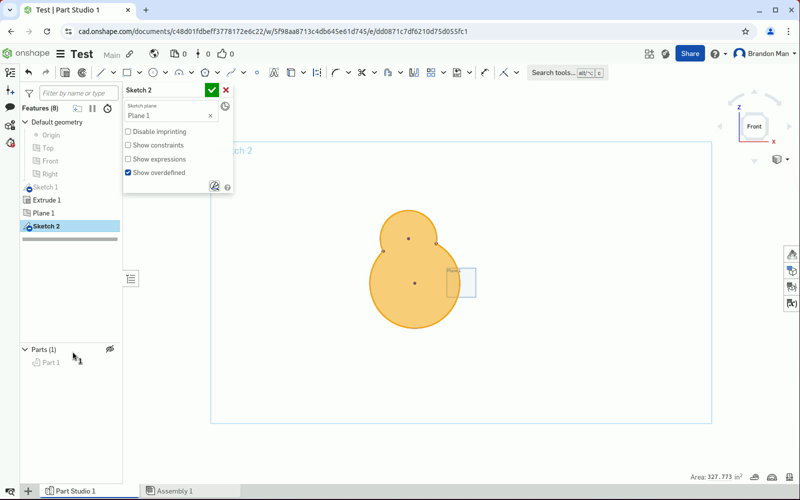
key(shift+y)
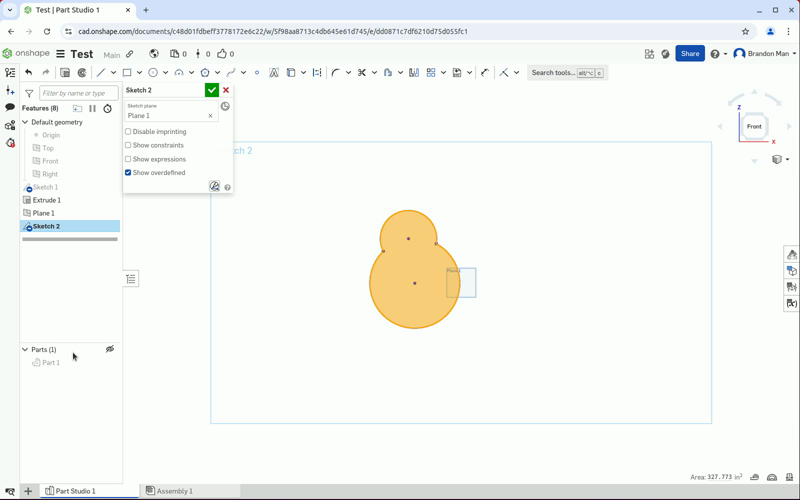
key(shift+e)
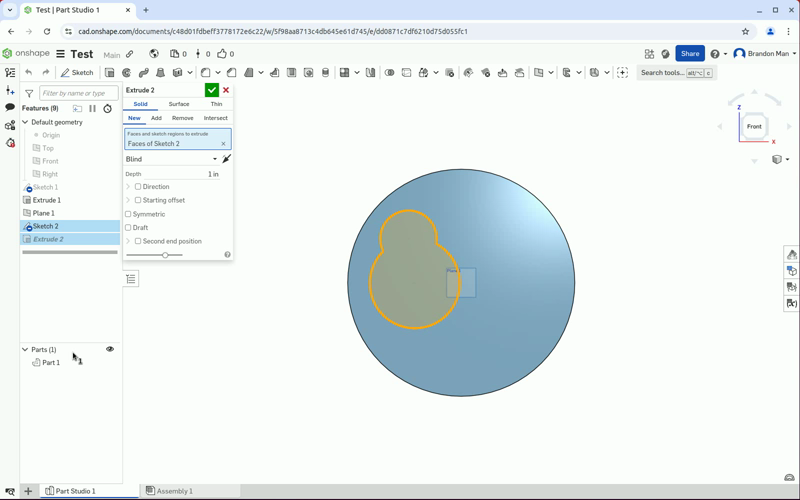
mouse_move(143, 106)
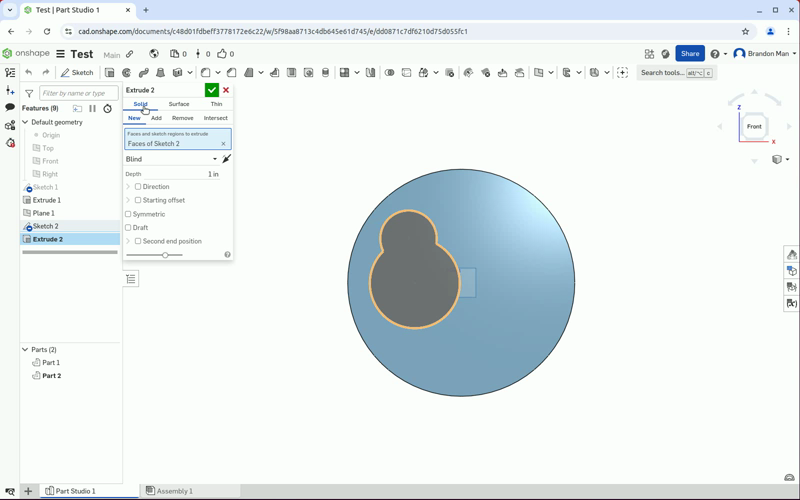
click(143, 106)
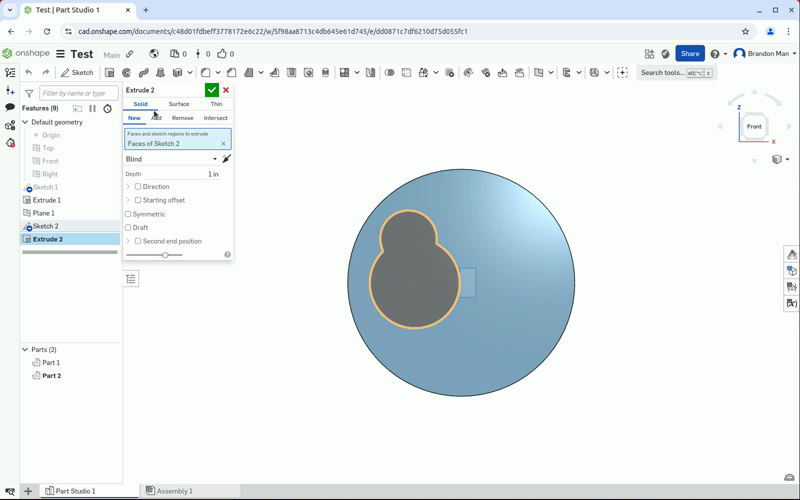
mouse_move(186, 120)
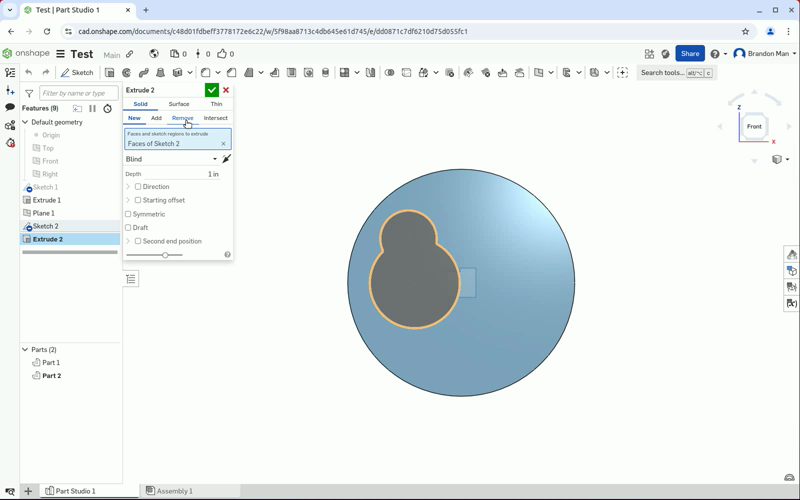
click(186, 120)
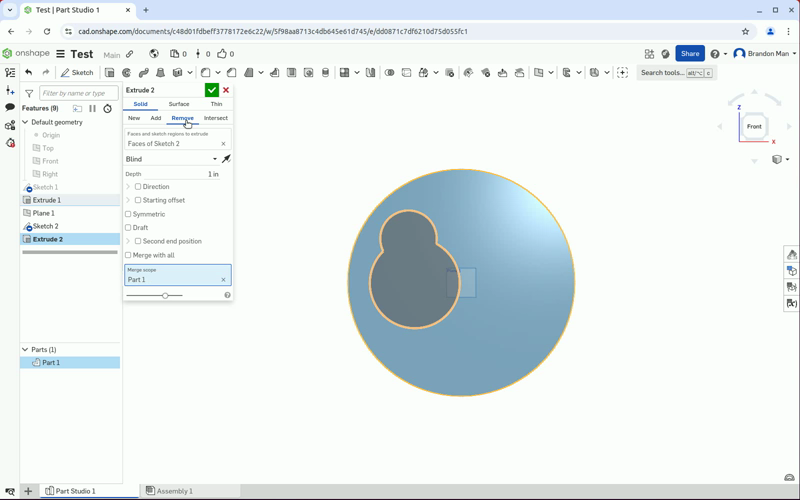
key(tab, 4)
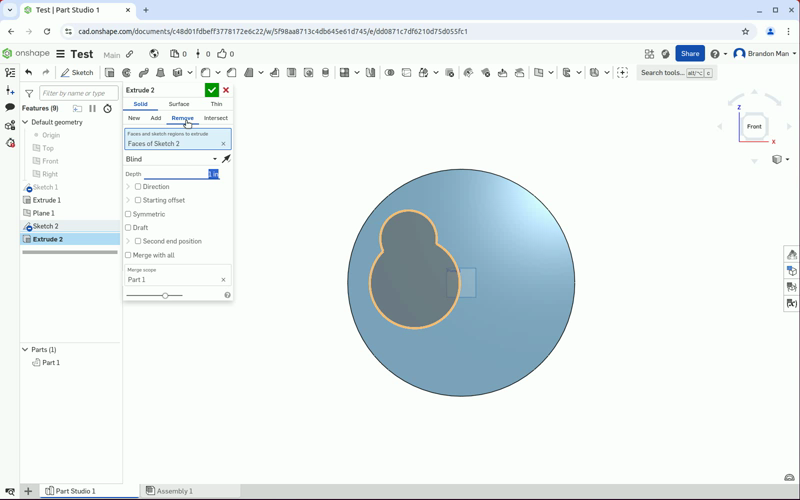
text(9.147)
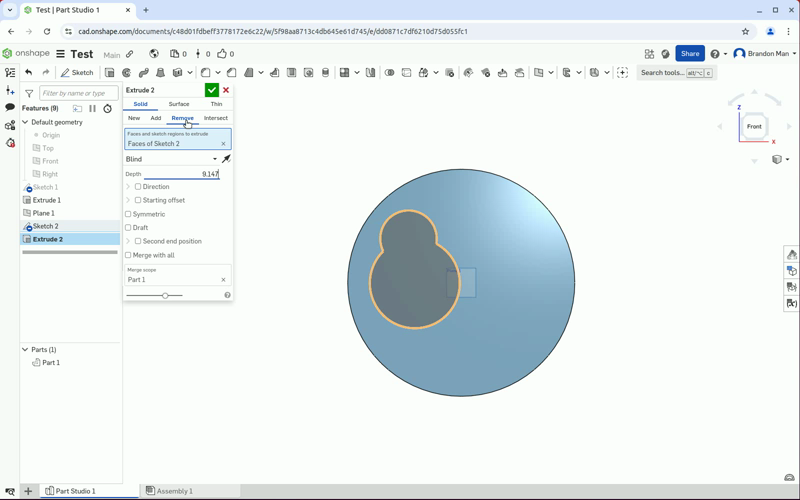
key(tab, 6)
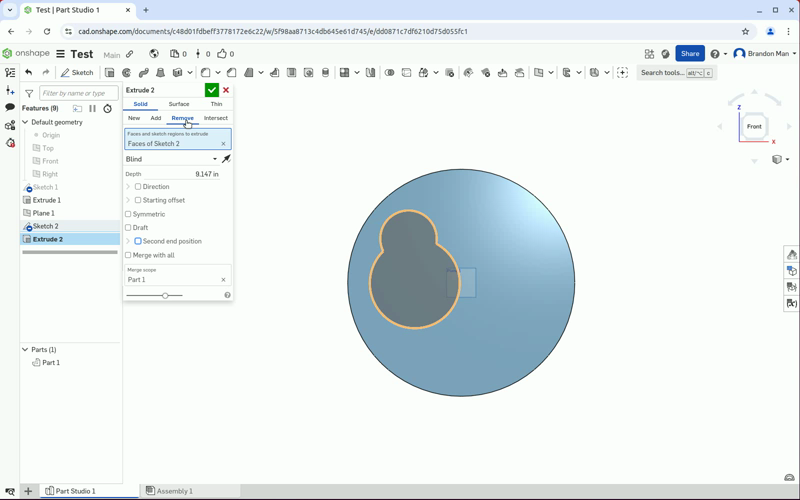
key(space)
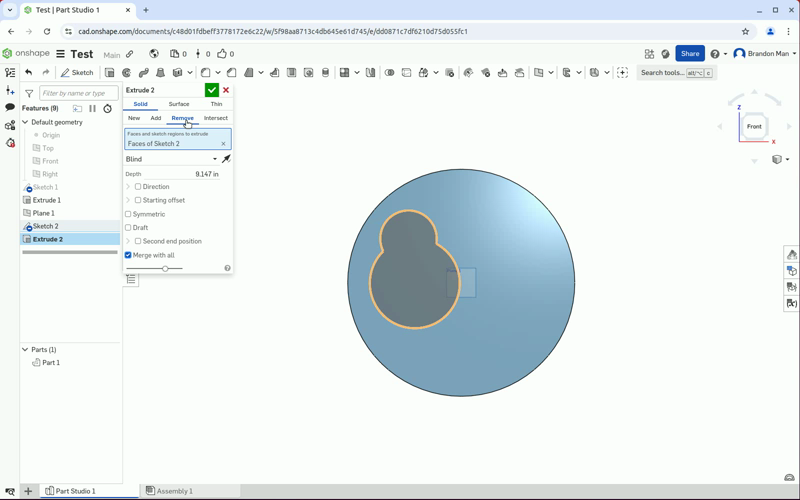
key(enter)
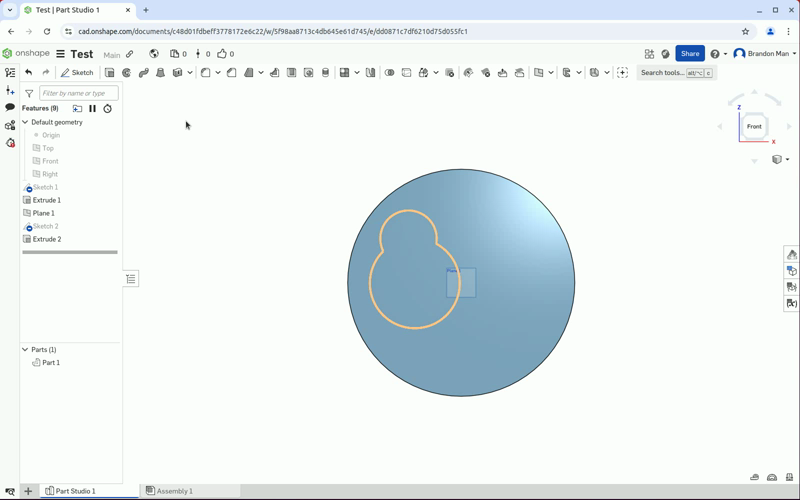
key(shift+h)
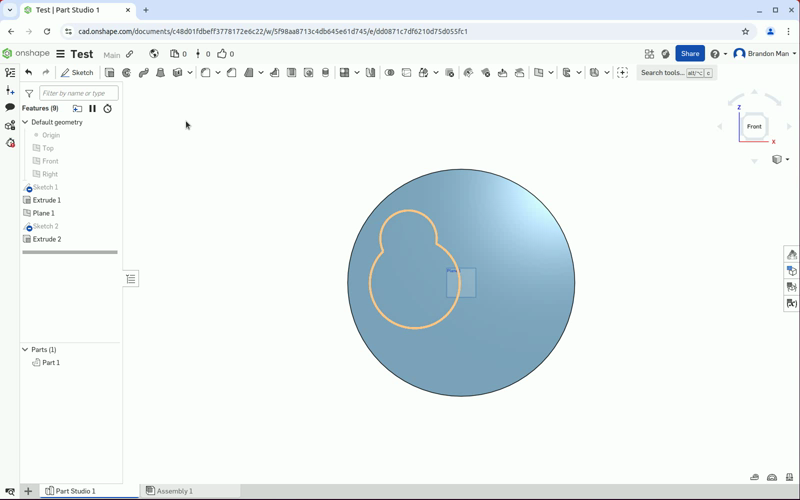
key(shift+h)
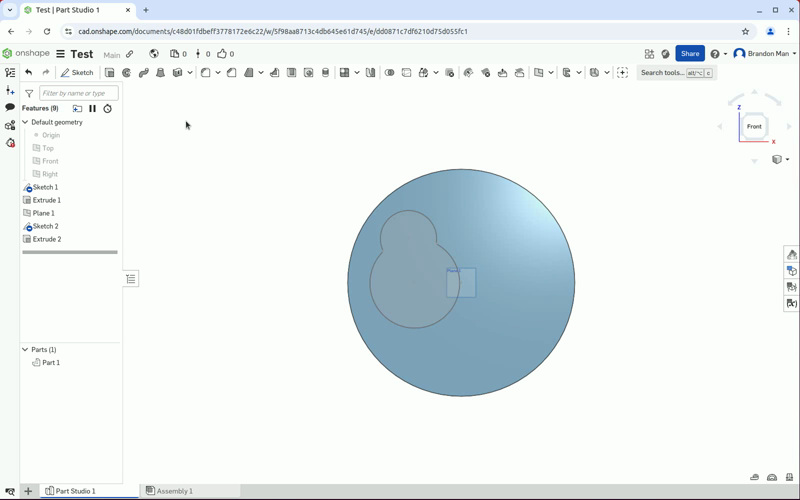
key(shift+7)
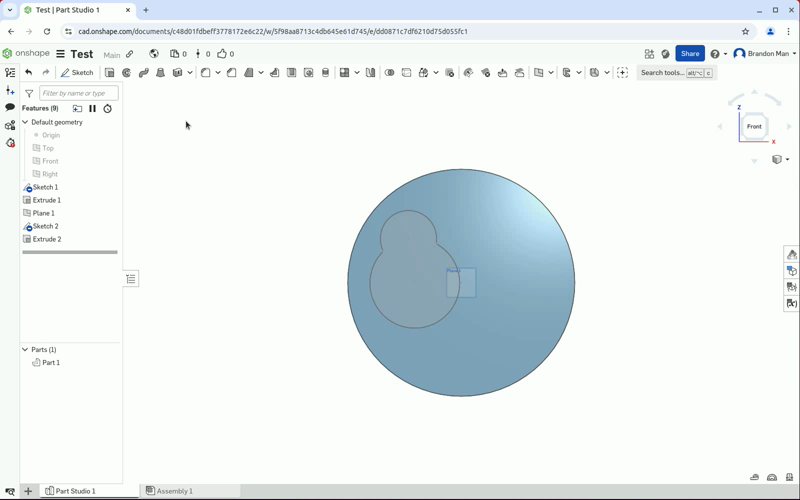
key(left, 2)
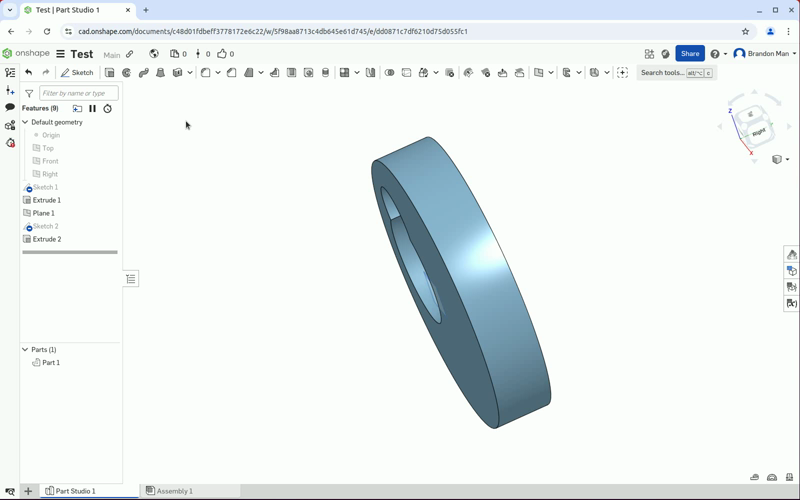
key(down, 2)
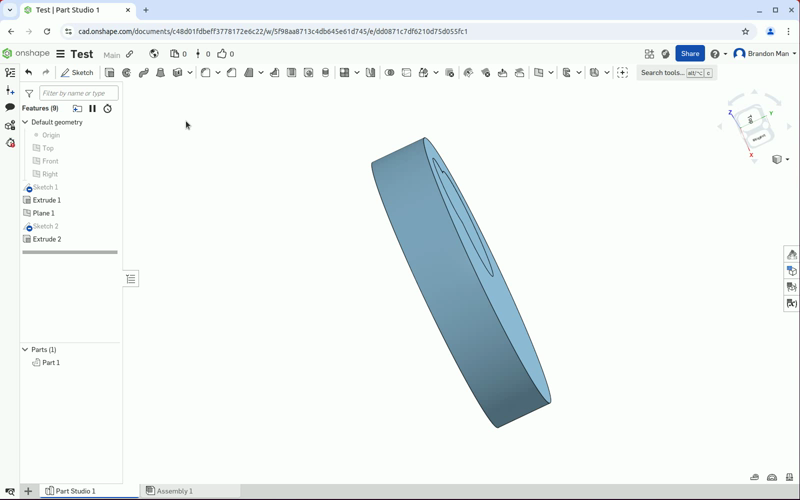
key(up, 2)
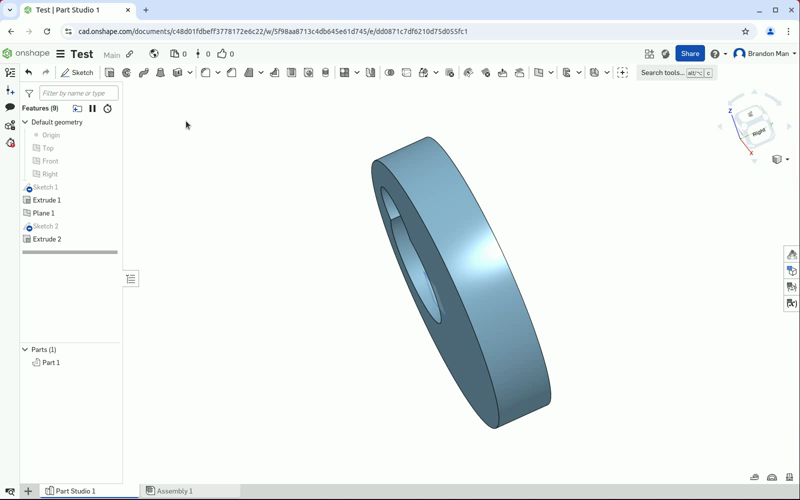
key(right, 2)
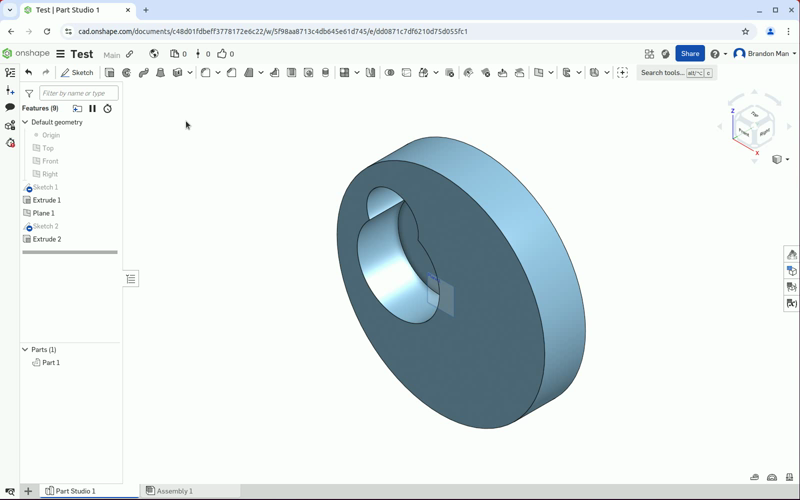
mouse_move(73, 189)
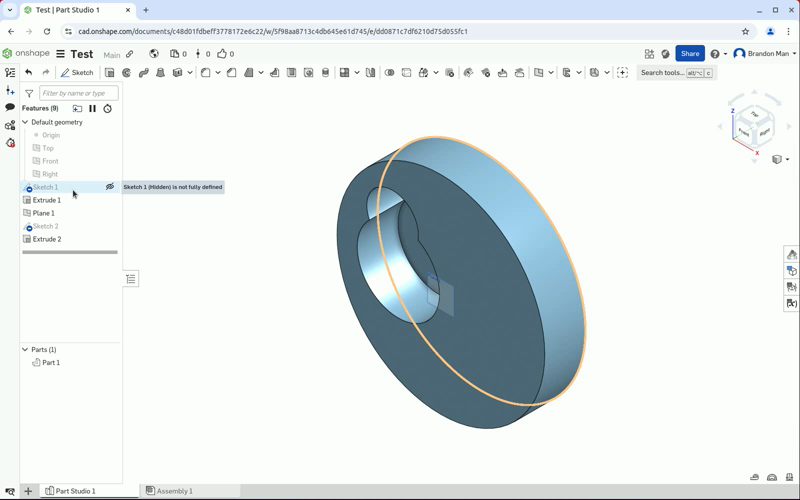
click(73, 189)